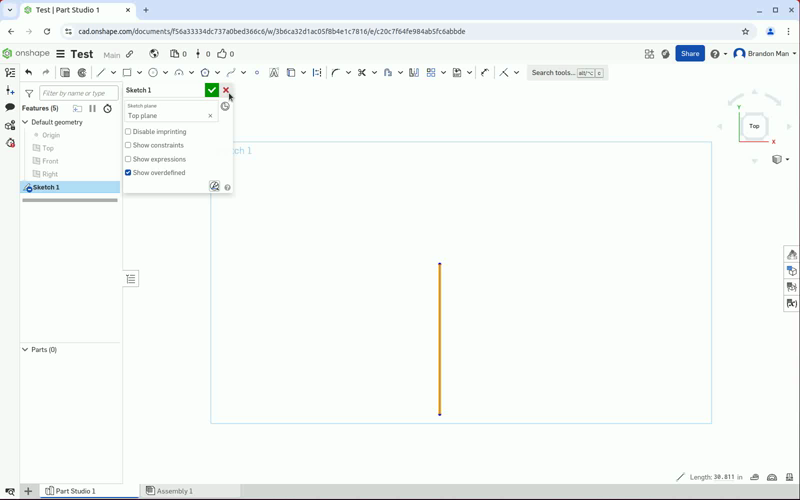
key(shift+h)
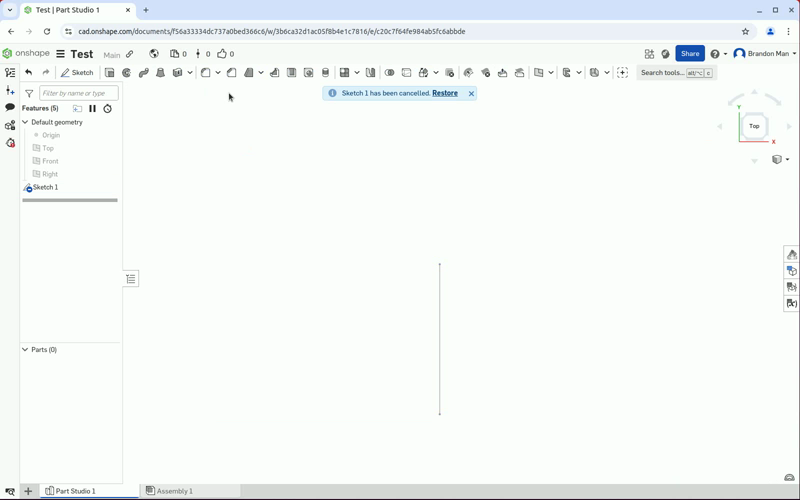
key(shift+s)
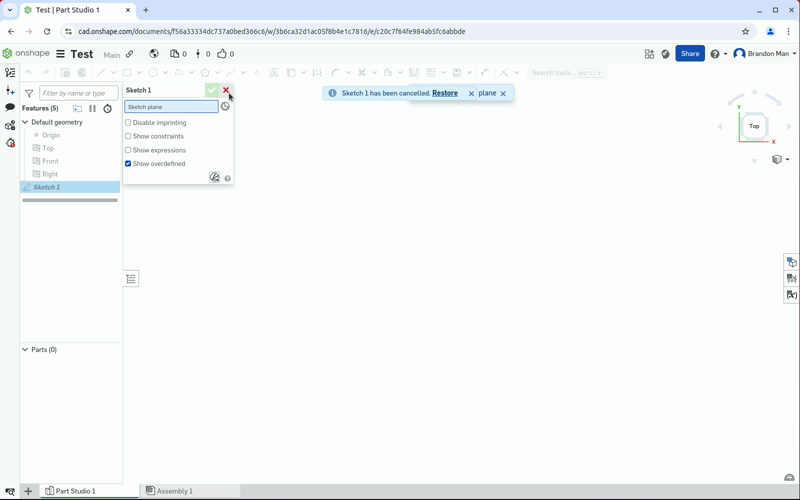
mouse_move(73, 150)
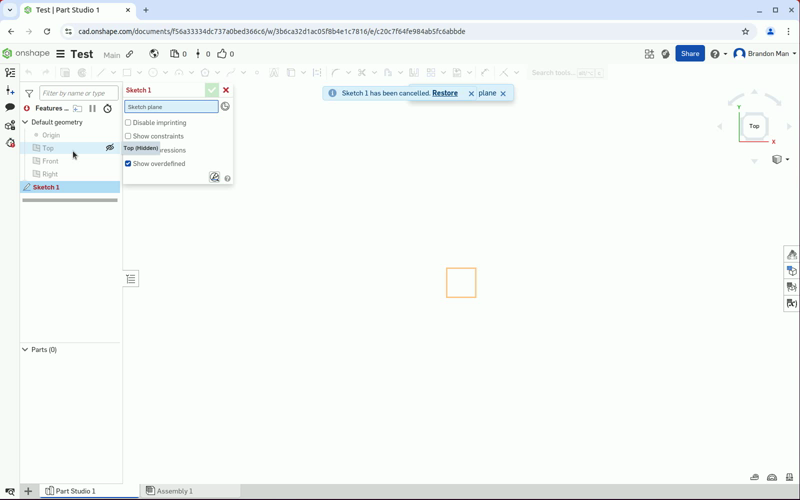
click(73, 150)
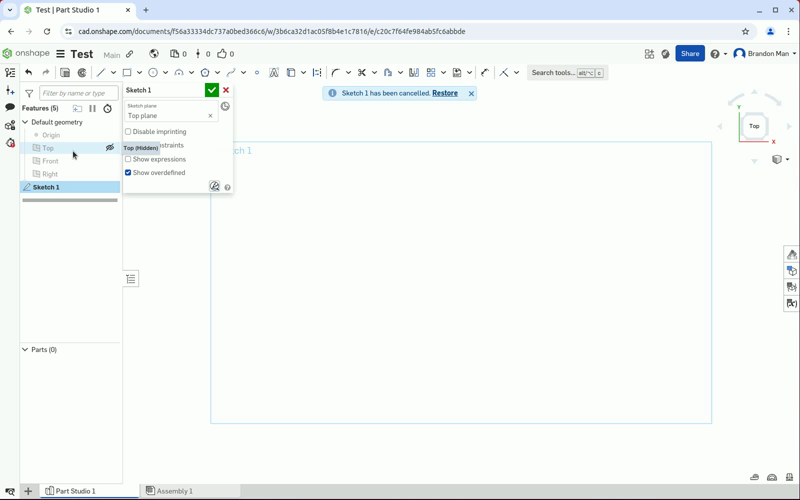
mouse_move(73, 352)
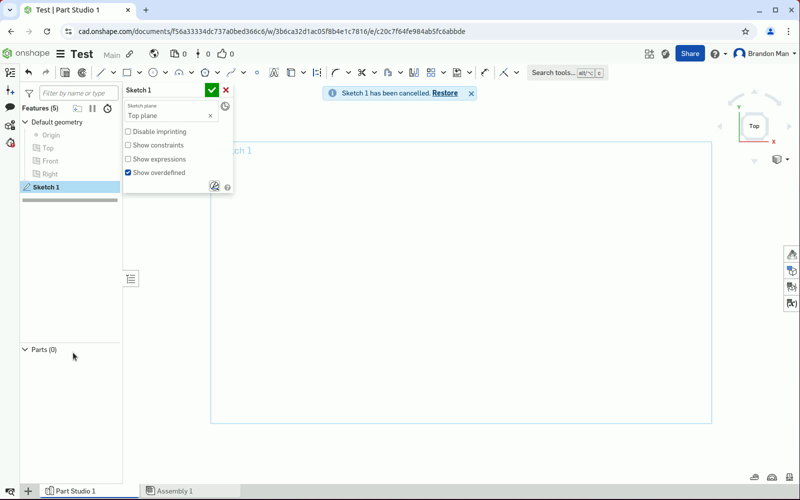
key(y)
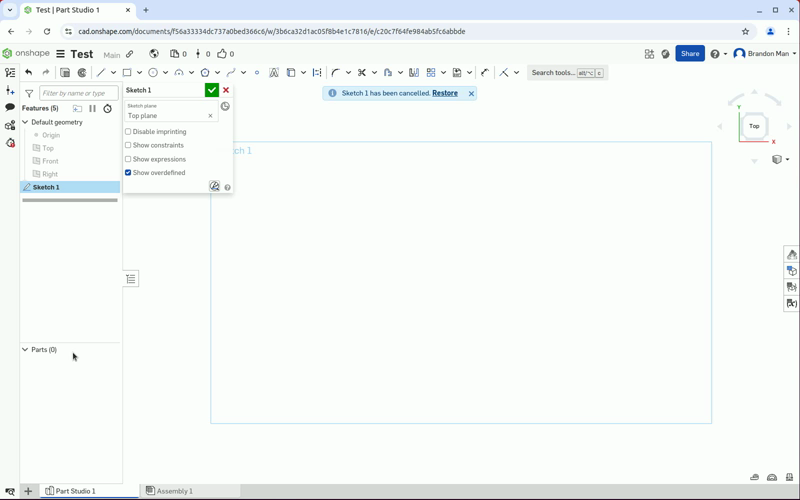
key(l)
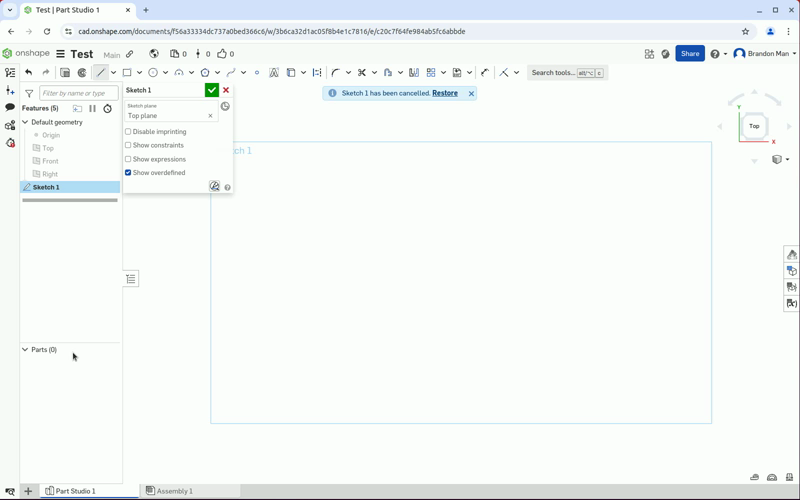
key_down(shift)
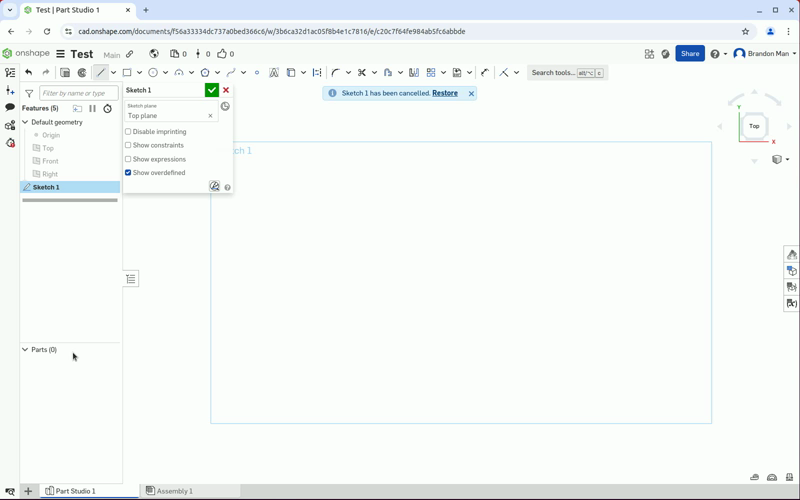
mouse_move(460, 282)
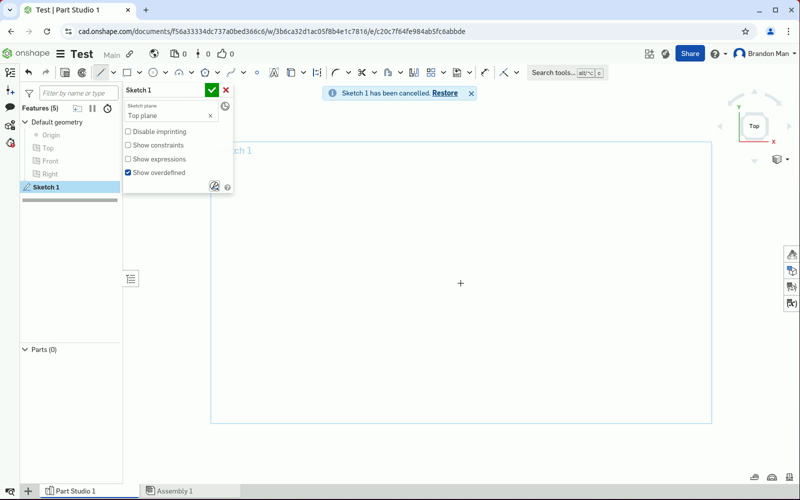
click(460, 282)
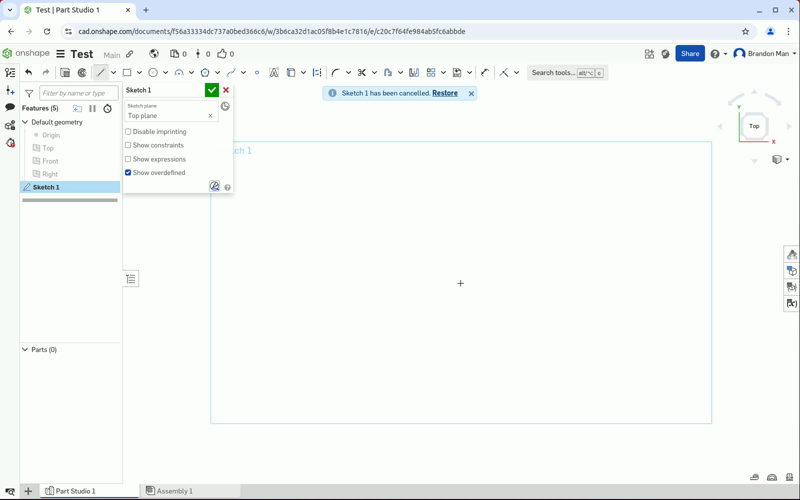
key_up(shift)
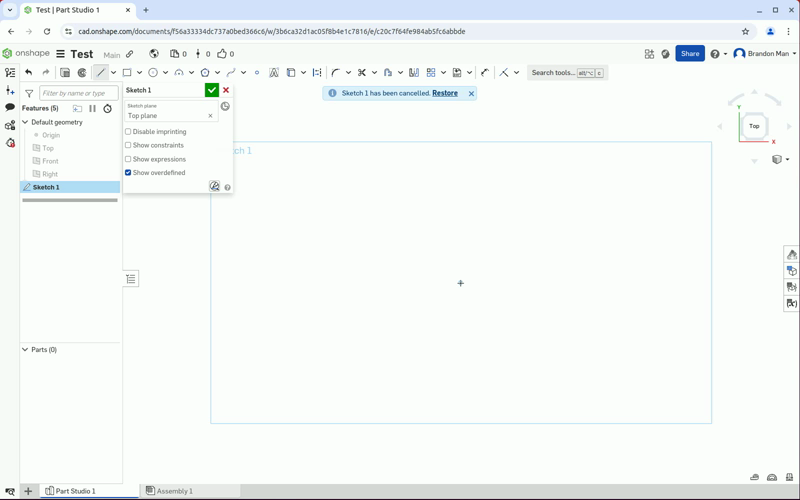
key_down(shift)
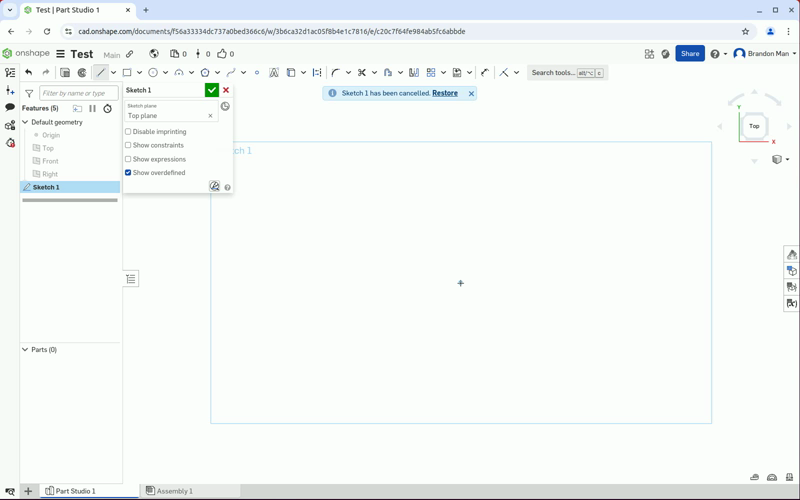
mouse_move(573, 282)
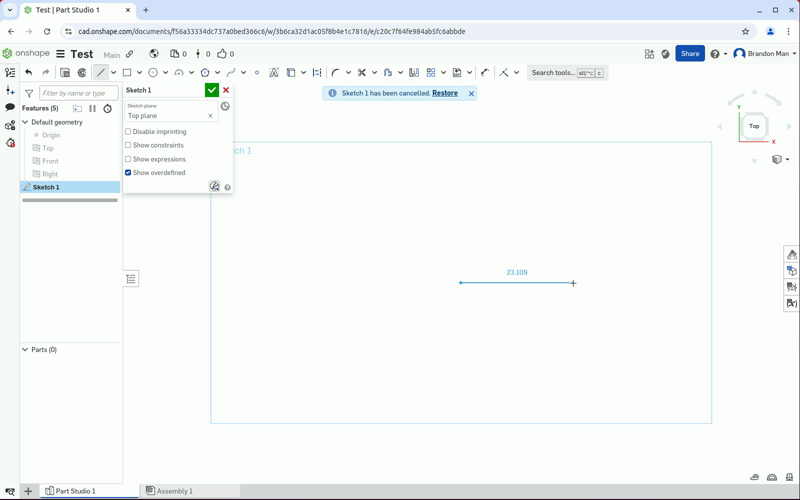
click(573, 282)
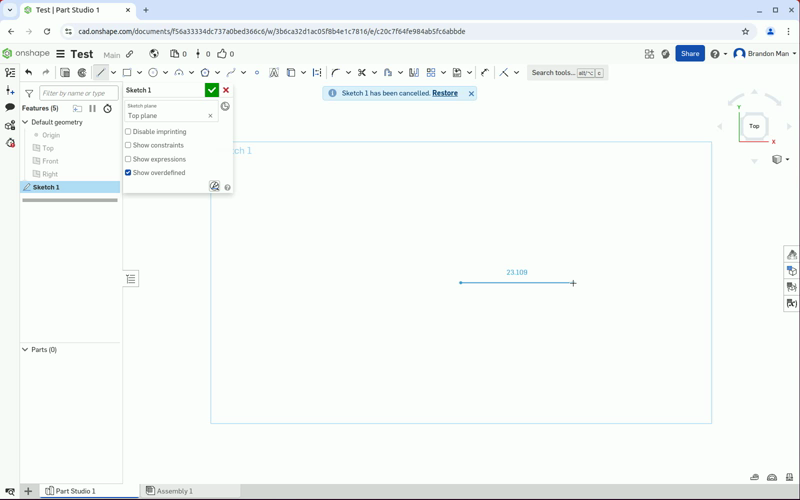
key_up(shift)
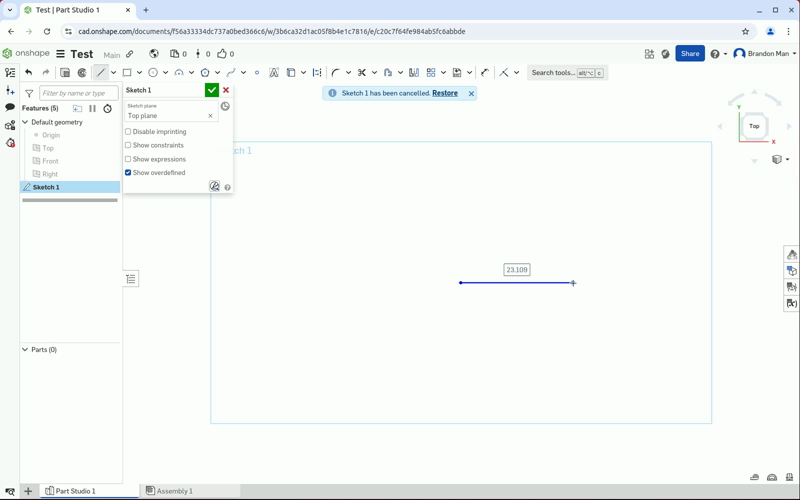
key_down(shift)
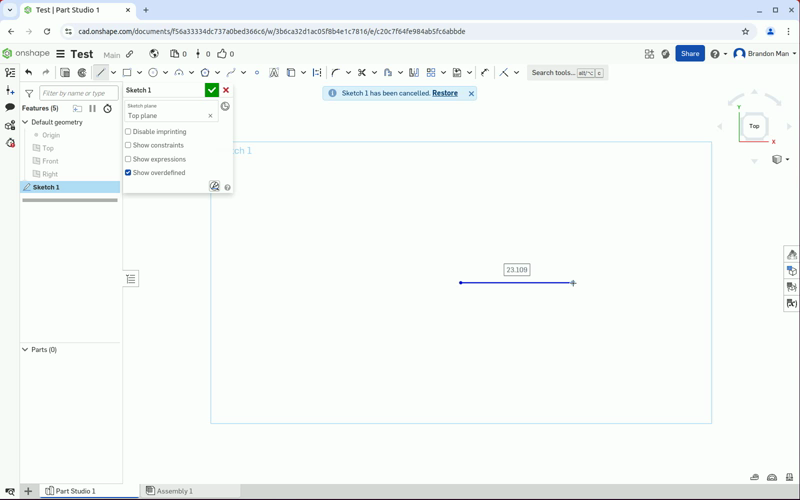
mouse_move(589, 282)
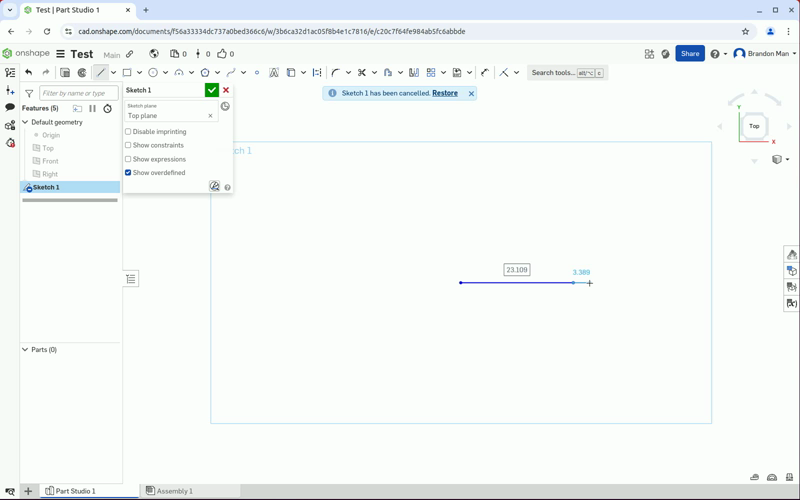
mouse_move(573, 226)
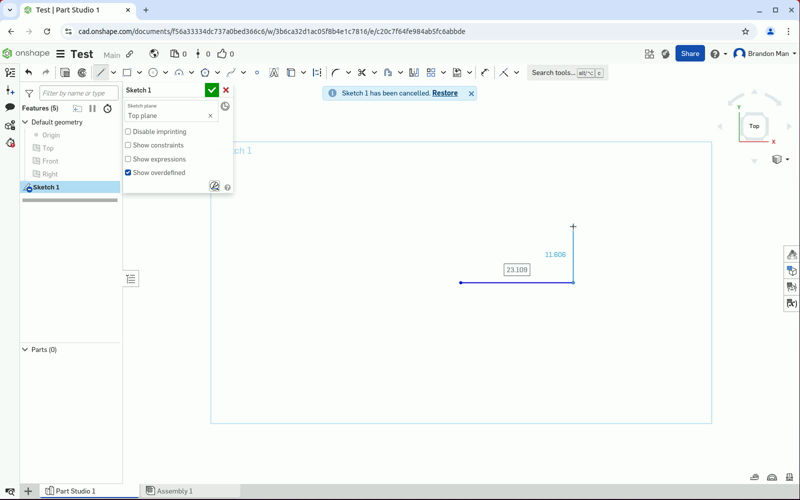
click(573, 226)
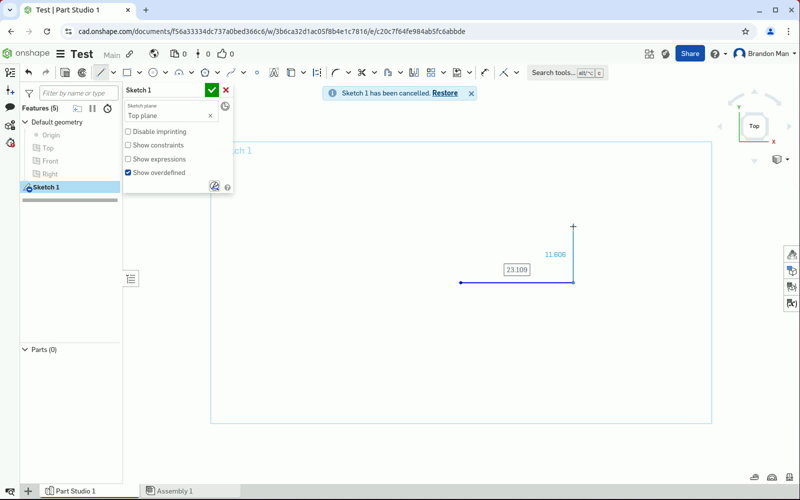
key_up(shift)
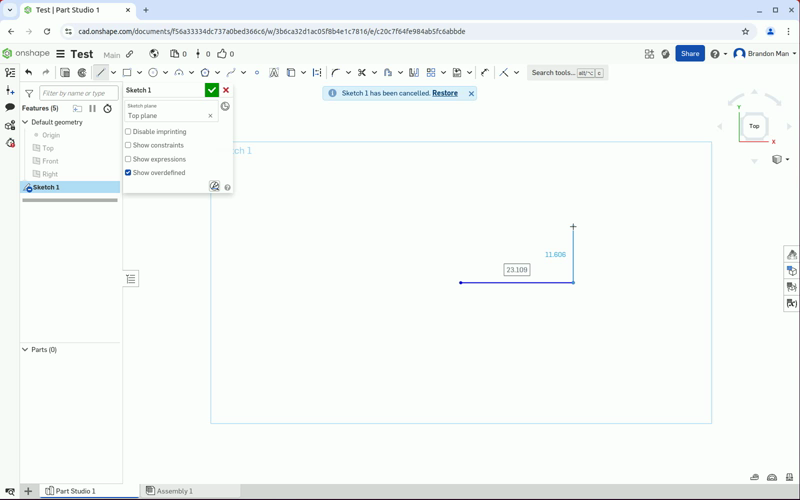
key_down(shift)
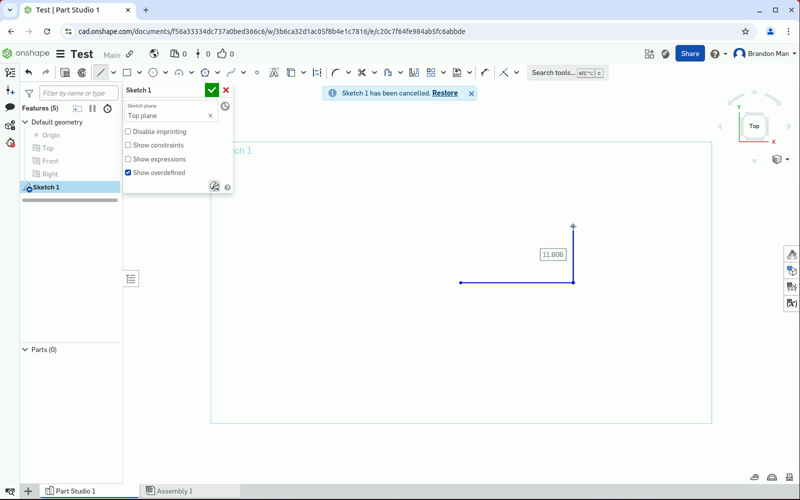
mouse_move(460, 226)
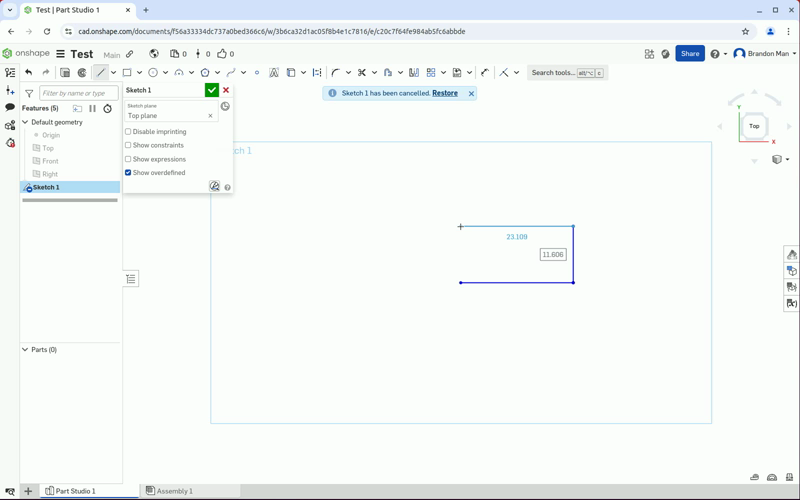
click(460, 226)
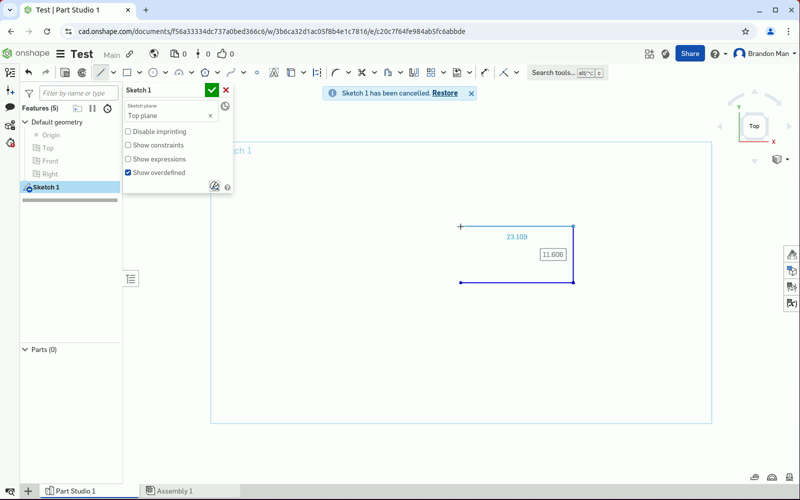
key_up(shift)
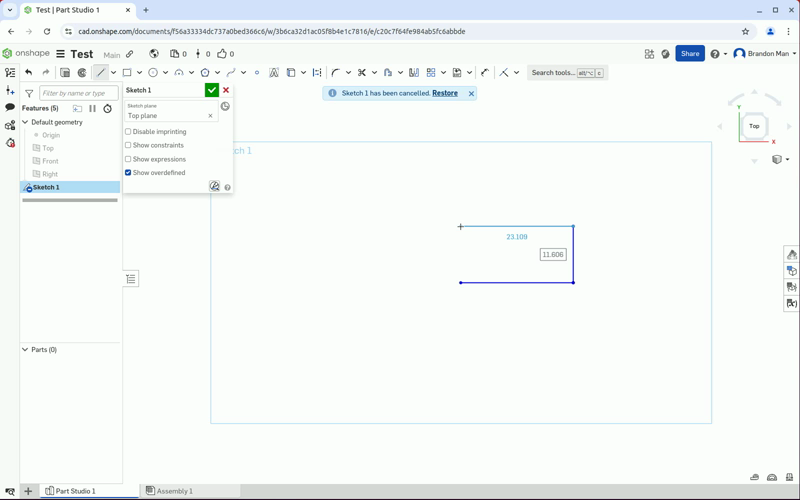
mouse_move(490, 226)
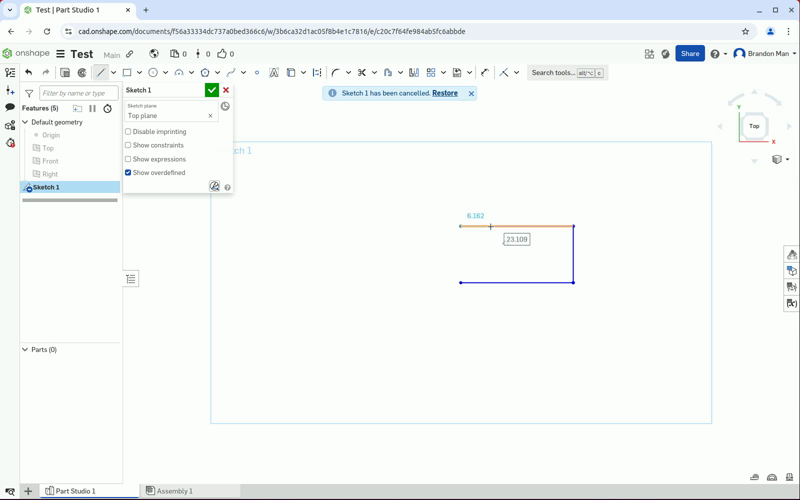
key_down(shift)
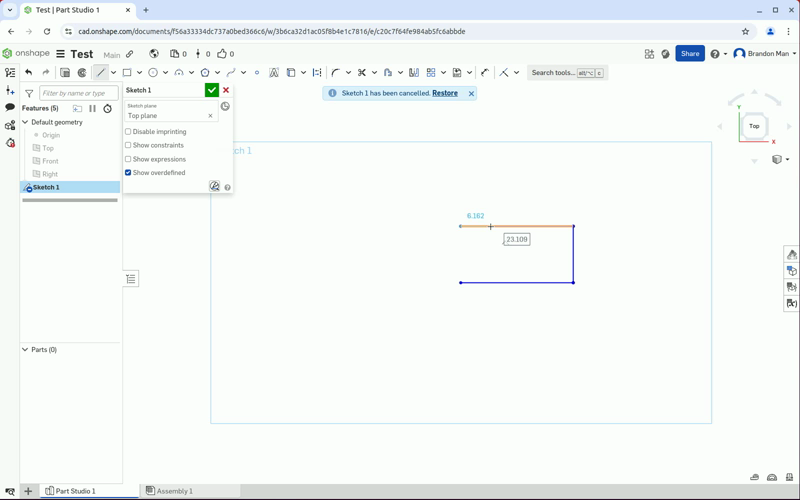
mouse_move(460, 282)
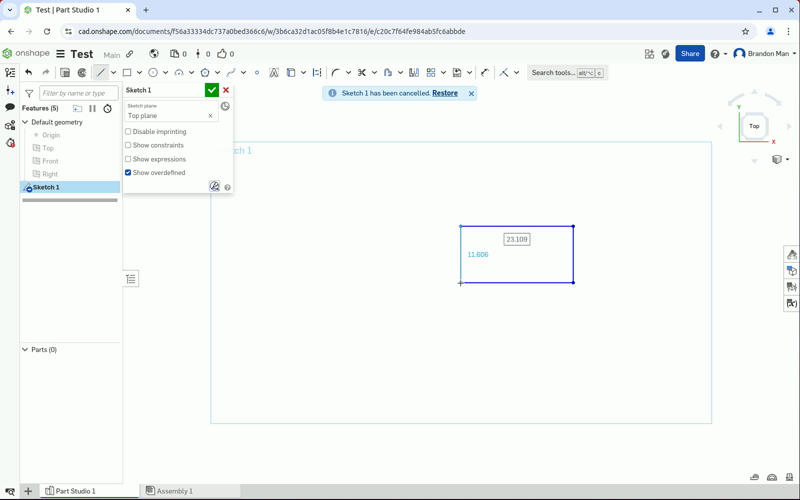
key_up(shift)
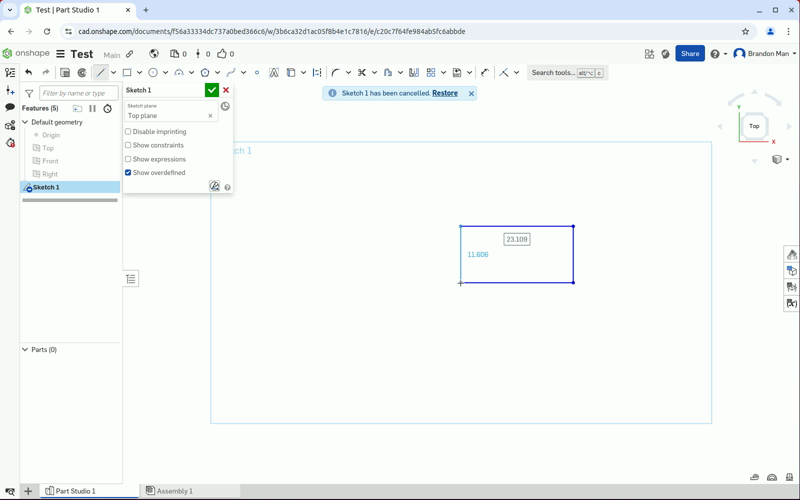
click(460, 282)
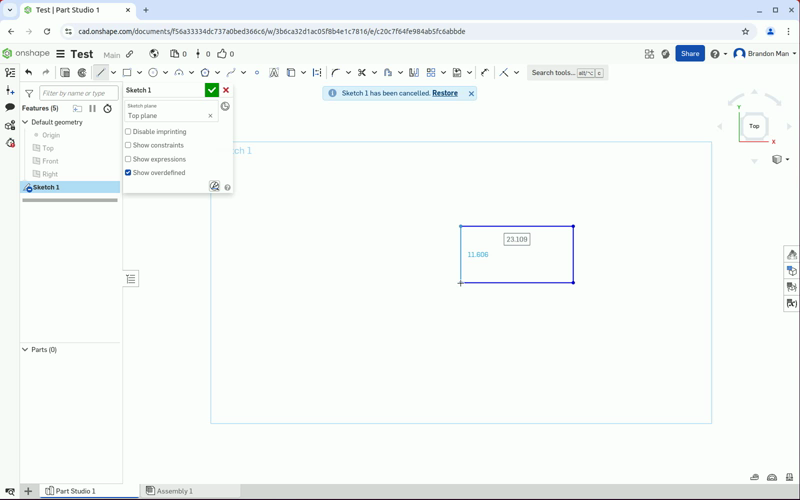
key(esc)
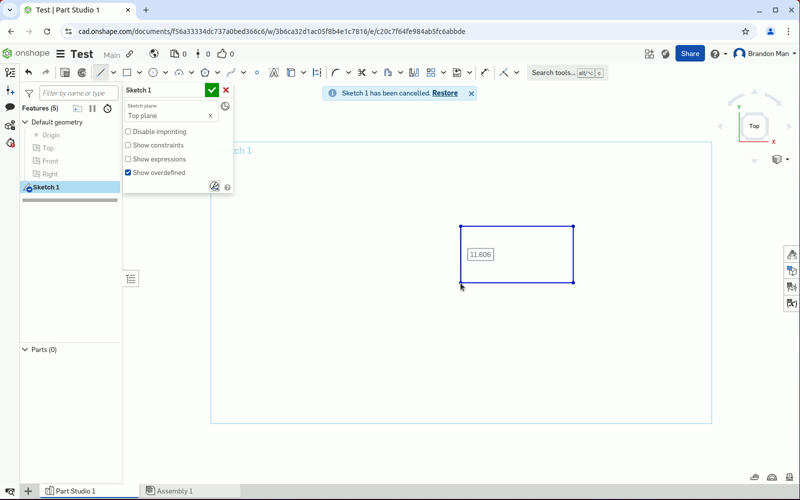
mouse_move(486, 270)
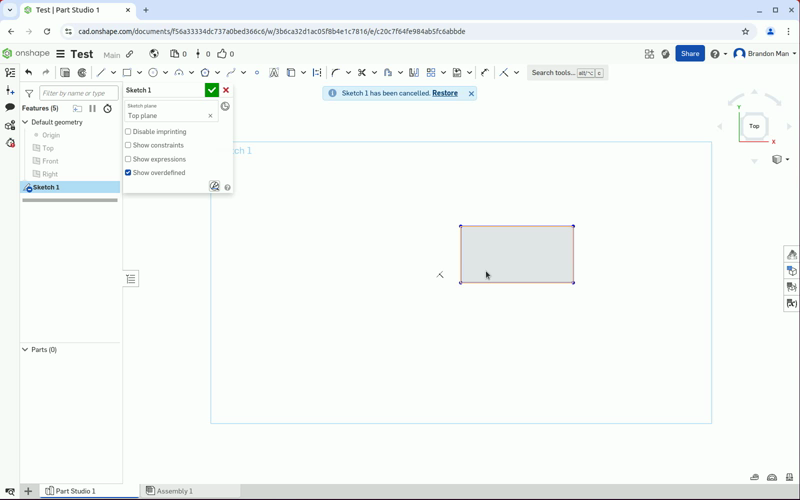
click(486, 270)
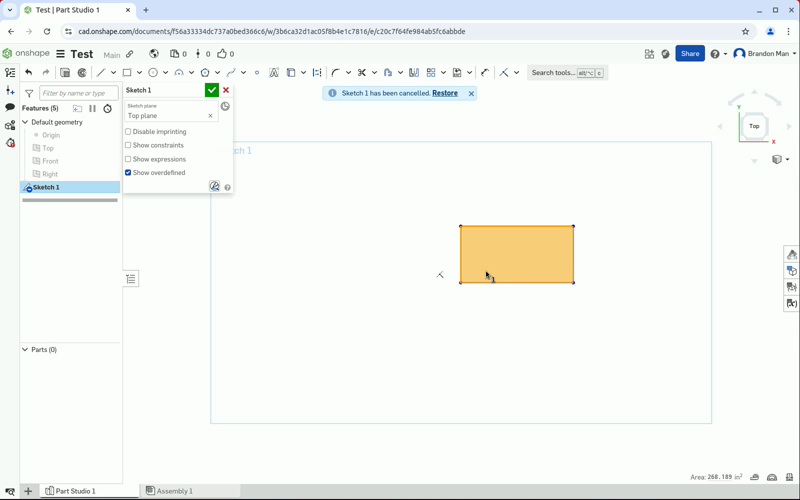
mouse_move(73, 352)
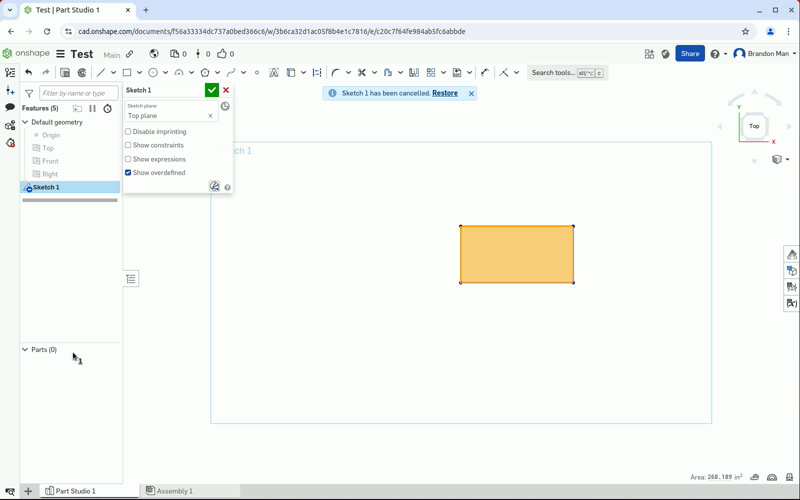
key(shift+y)
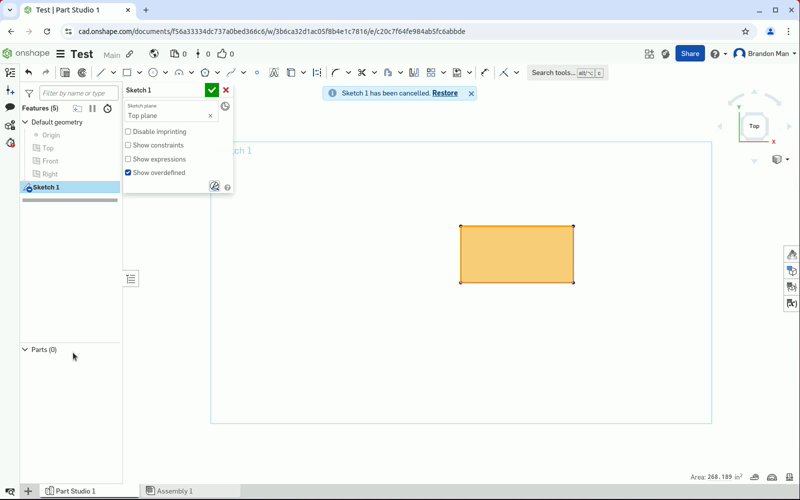
key(shift+e)
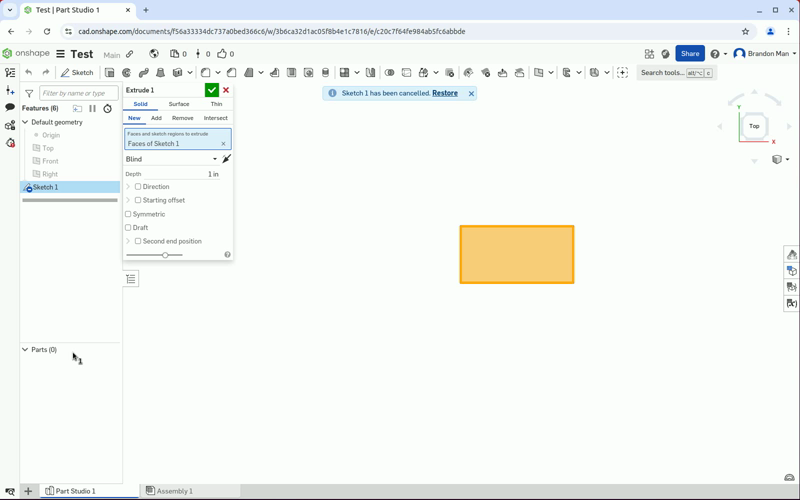
mouse_move(143, 106)
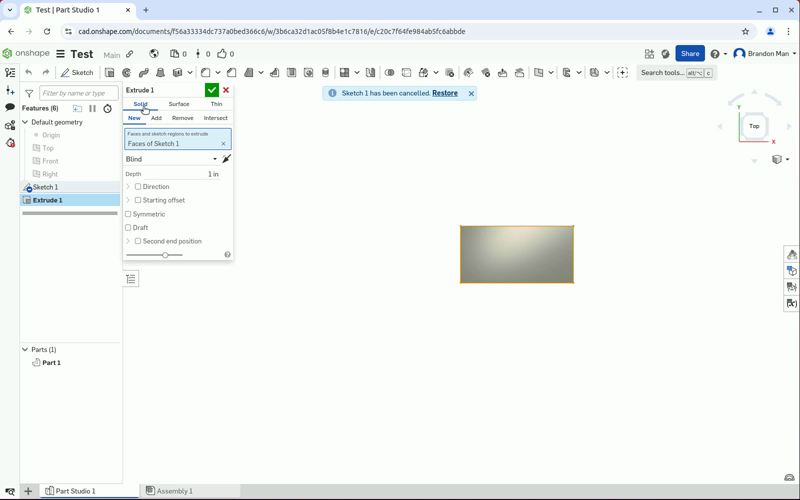
click(143, 106)
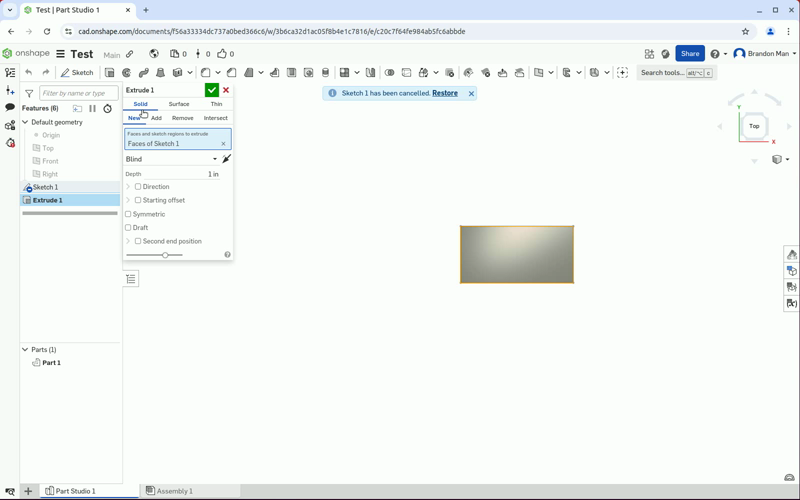
mouse_move(137, 120)
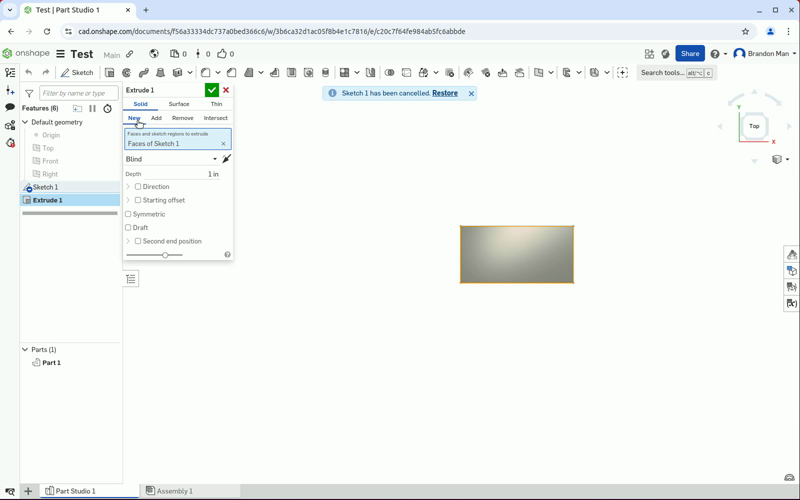
click(137, 120)
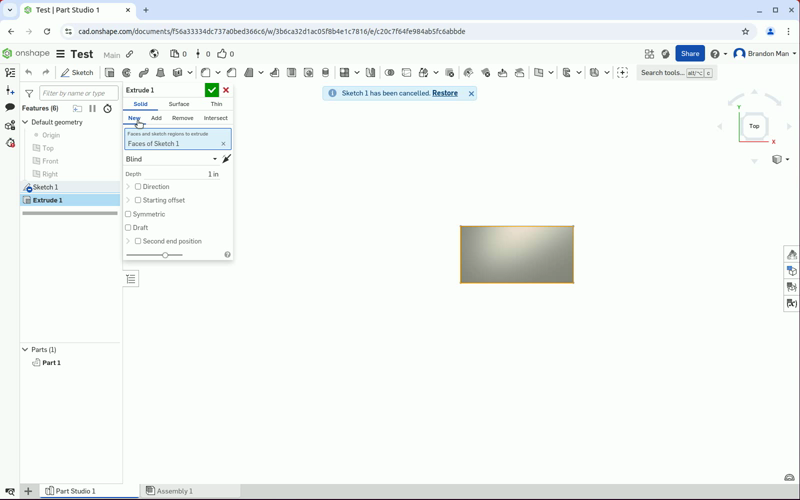
key(tab, 4)
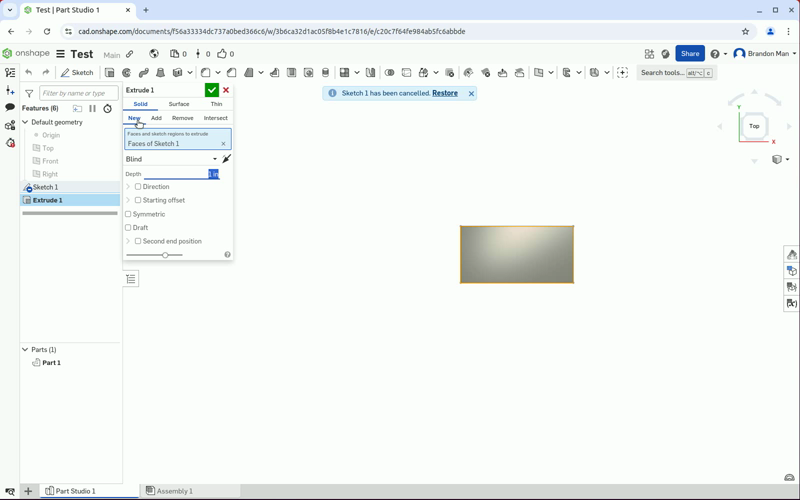
text(6.981)
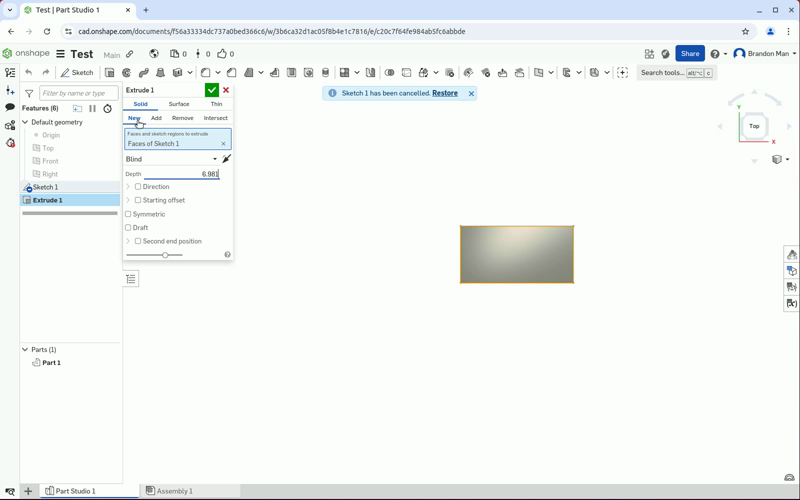
key(enter)
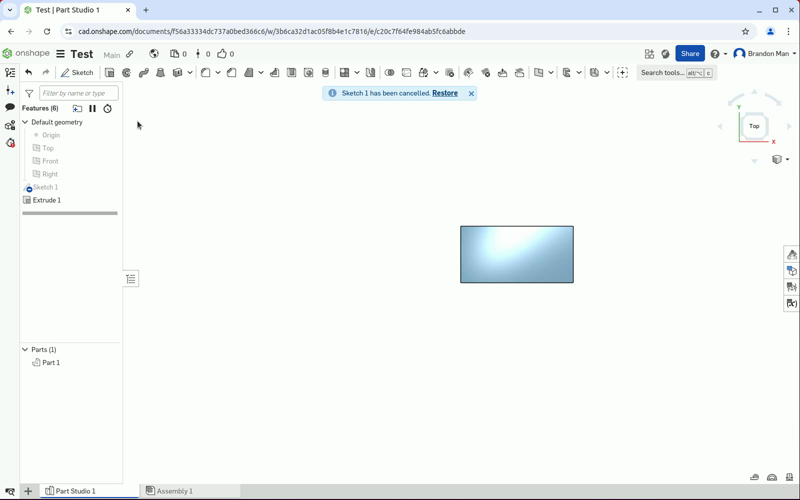
key(shift+h)
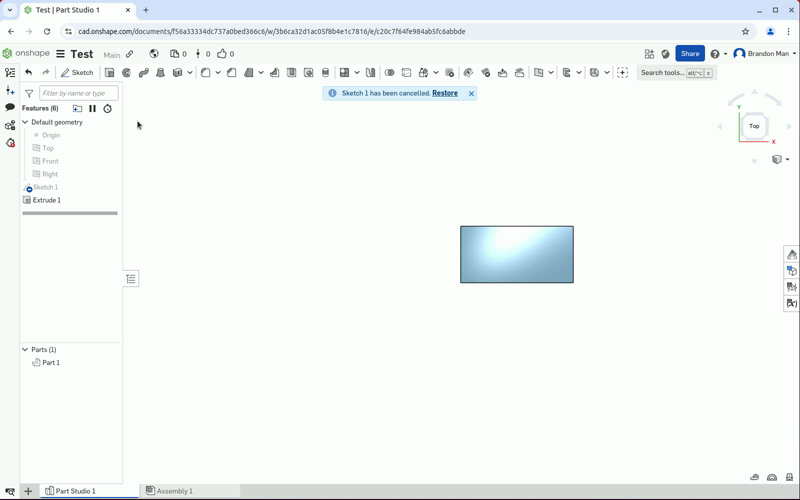
key(shift+h)
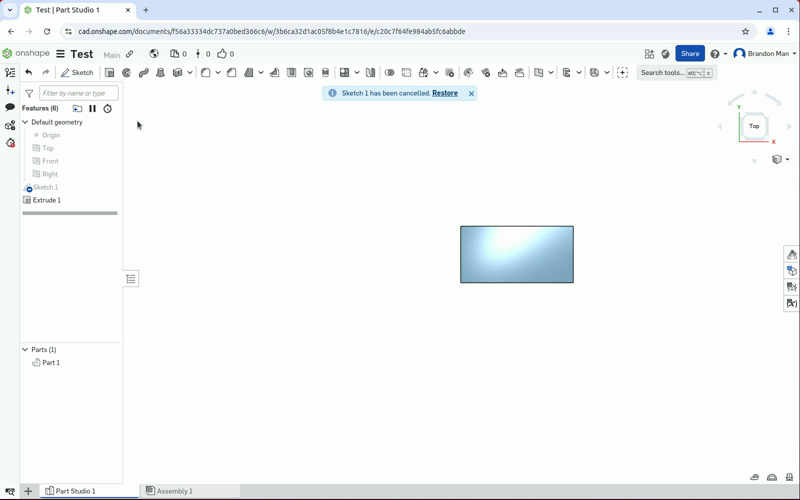
mouse_move(73, 189)
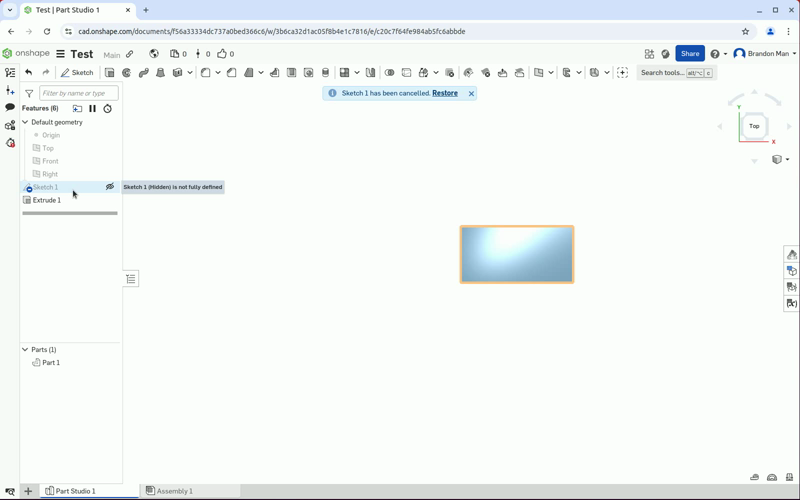
click(73, 189)
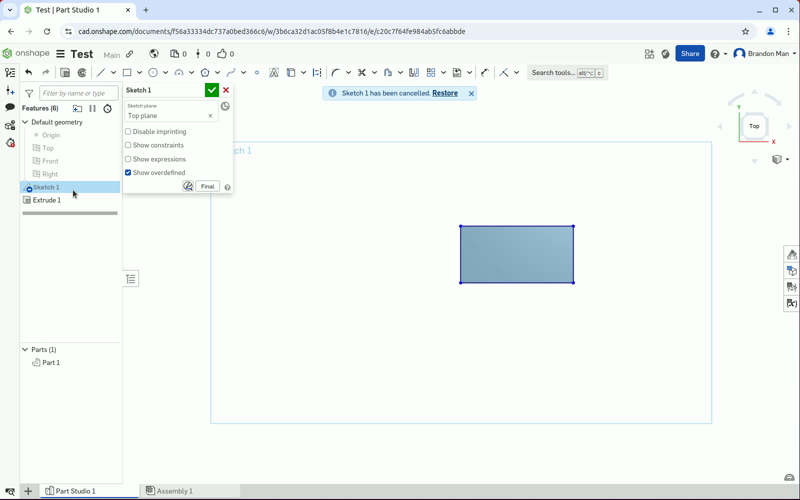
mouse_move(229, 92)
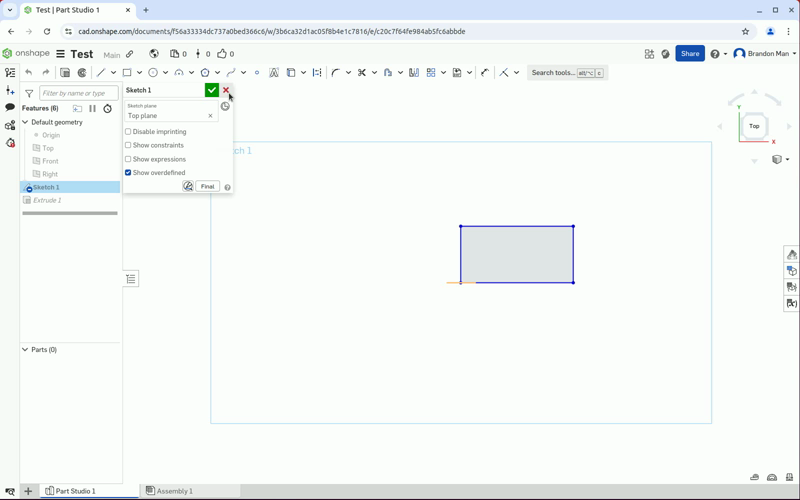
click(229, 92)
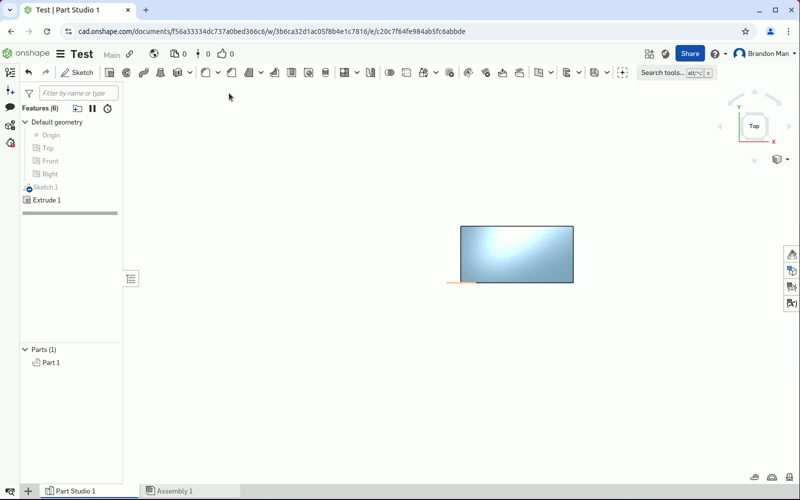
mouse_move(541, 75)
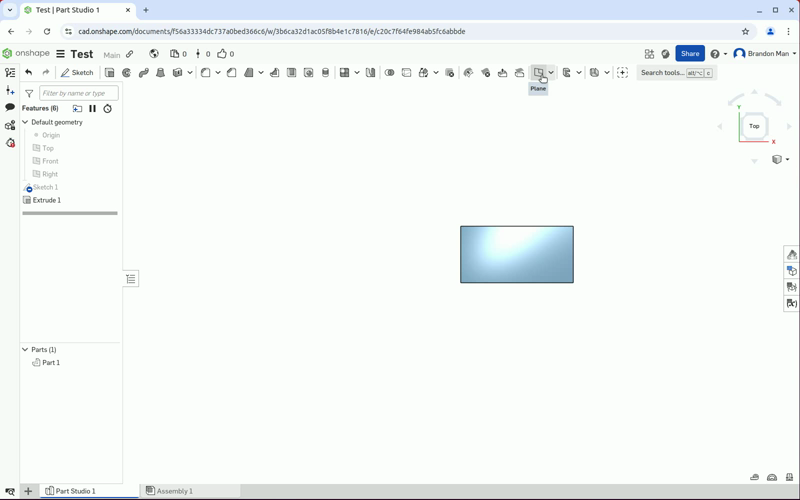
click(541, 75)
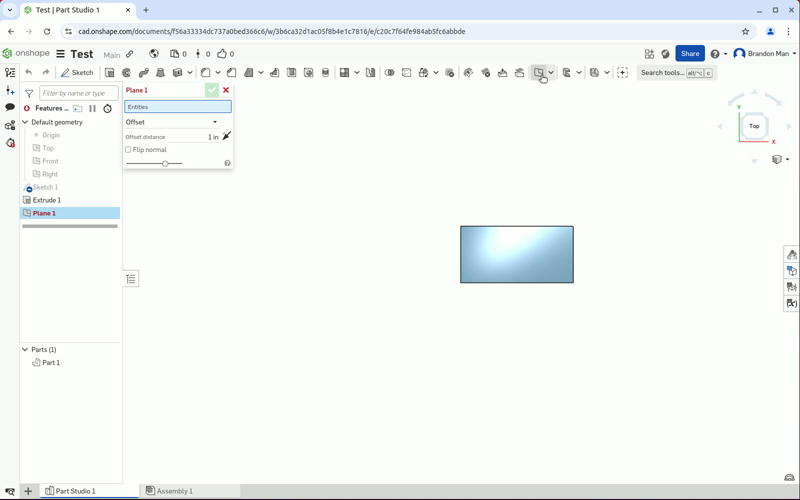
mouse_move(73, 150)
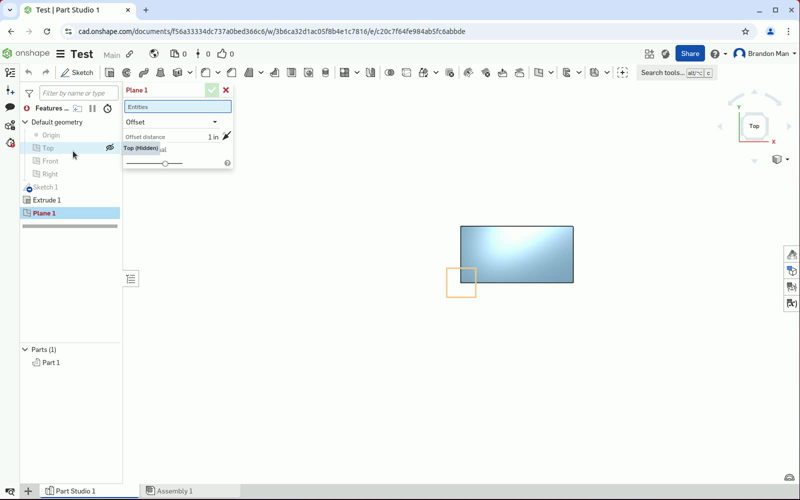
click(73, 150)
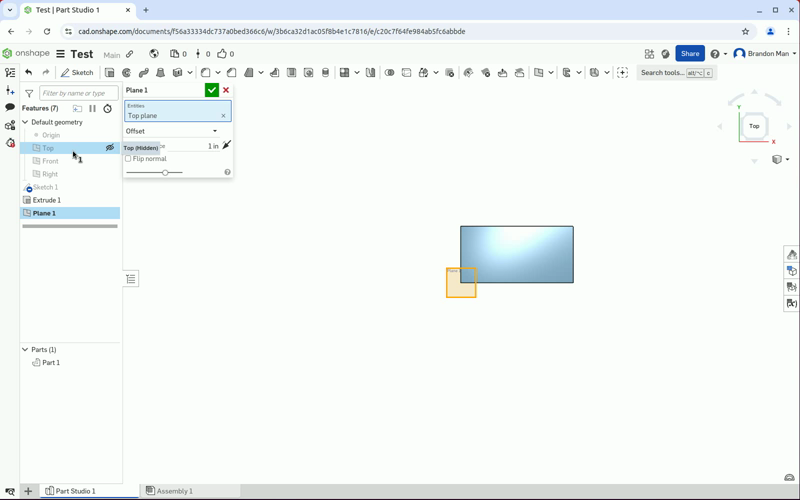
key(tab, 2)
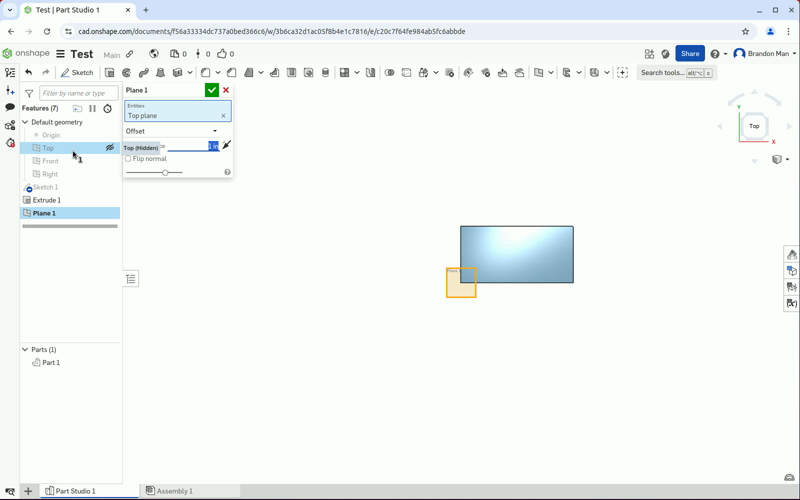
text(6.994)
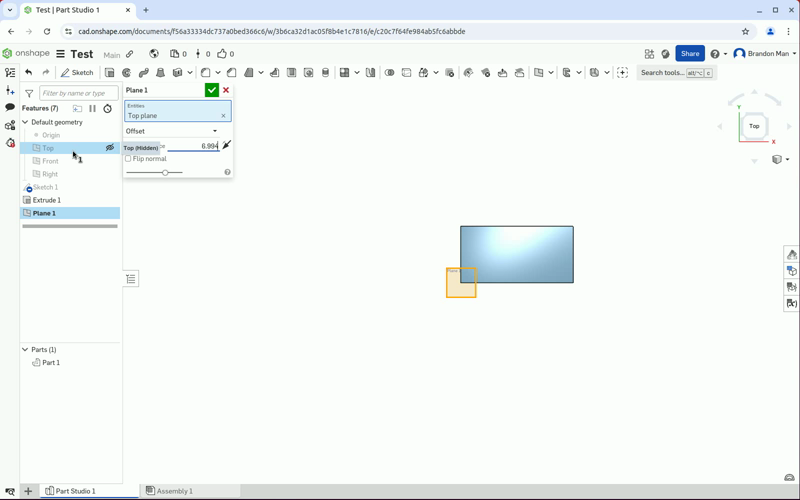
key(enter, 2)
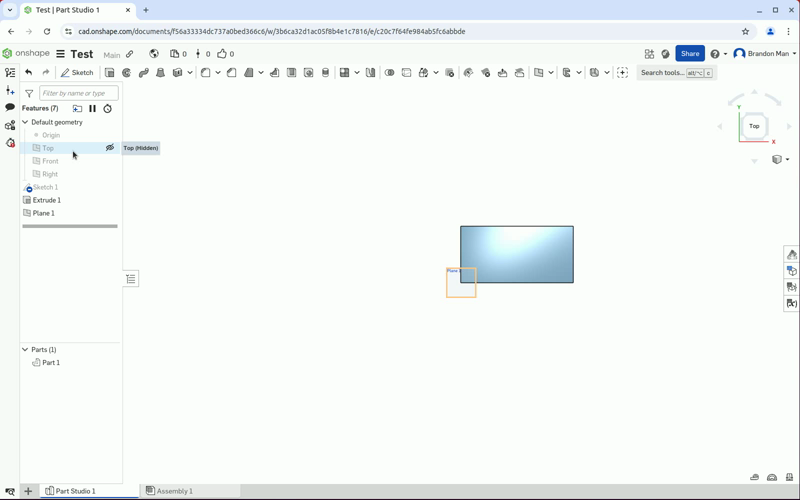
key(shift+s)
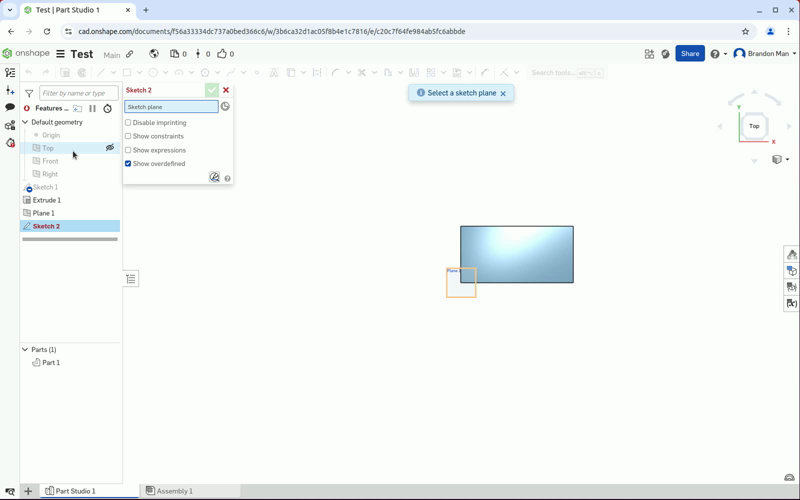
mouse_move(73, 215)
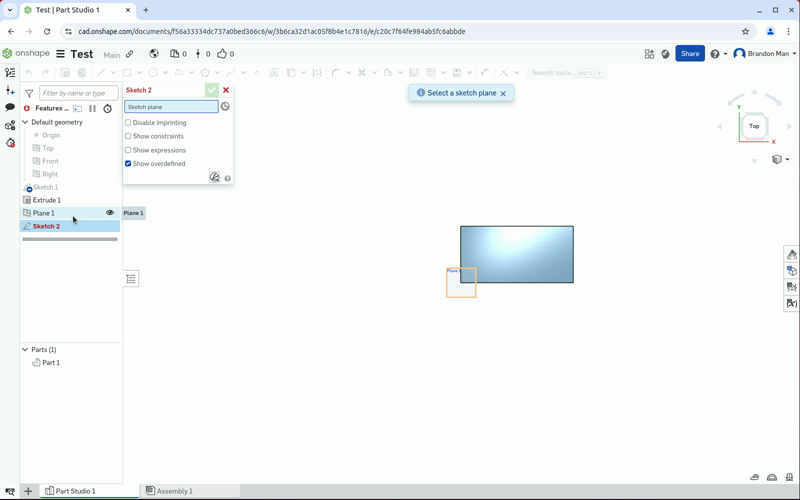
click(73, 215)
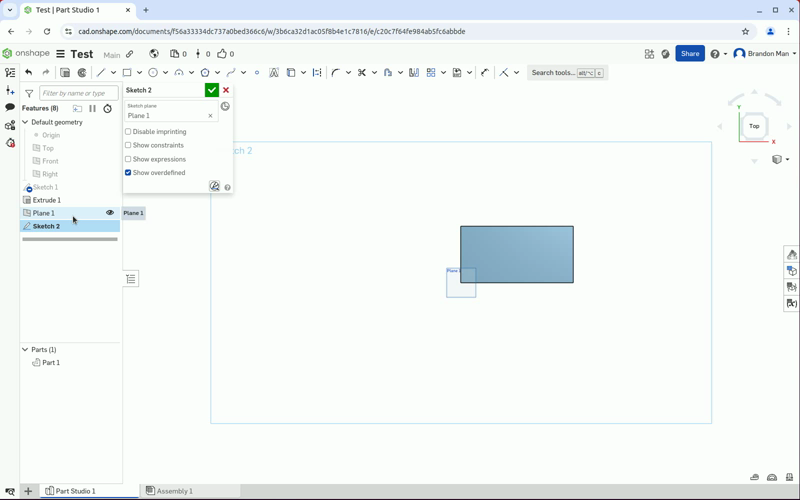
mouse_move(73, 352)
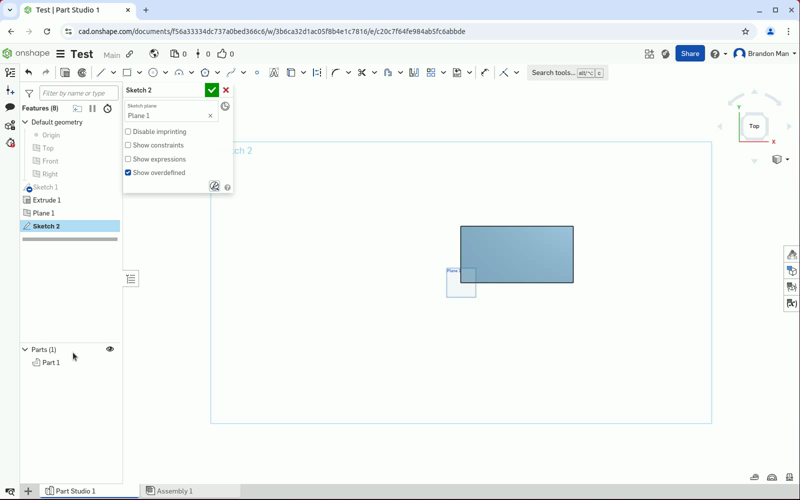
key(y)
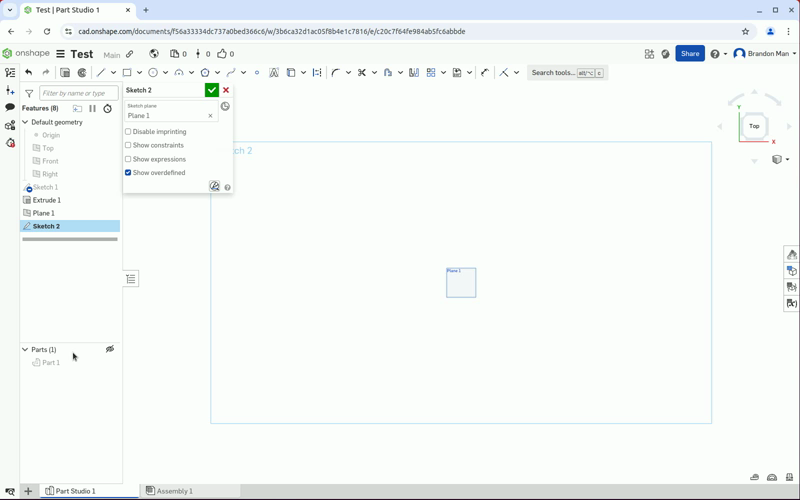
key(l)
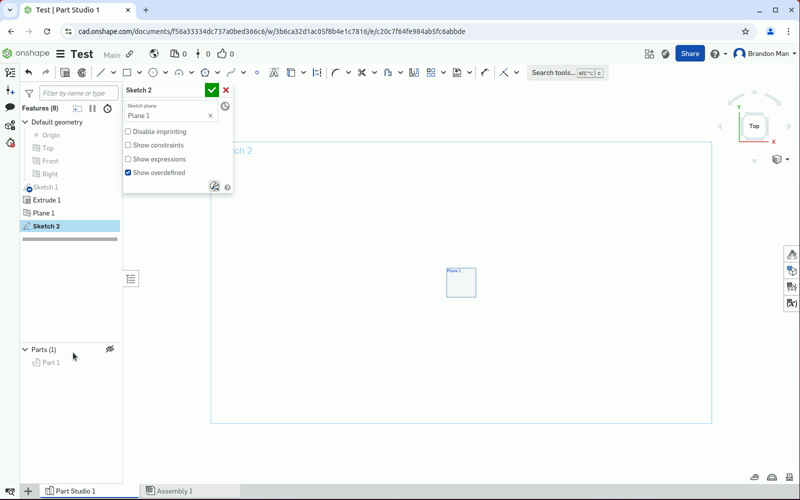
key_down(shift)
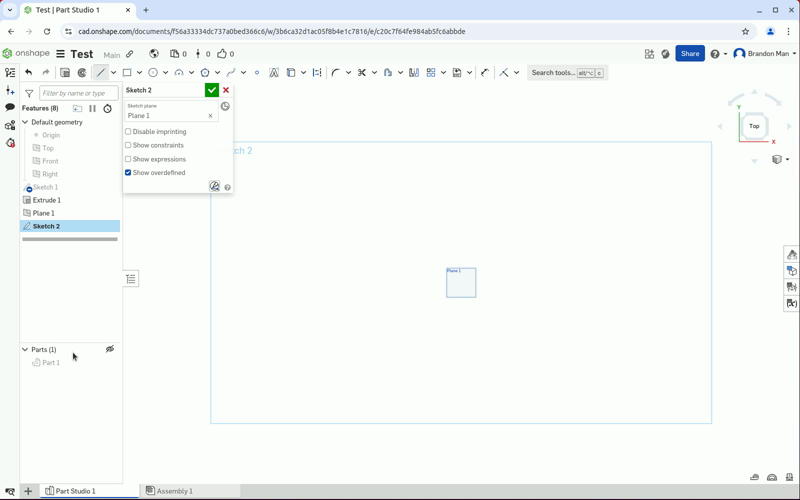
mouse_move(460, 282)
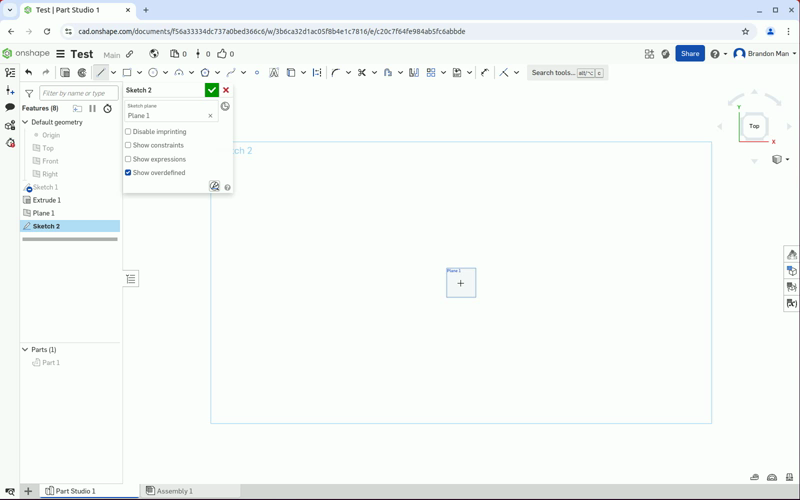
click(460, 282)
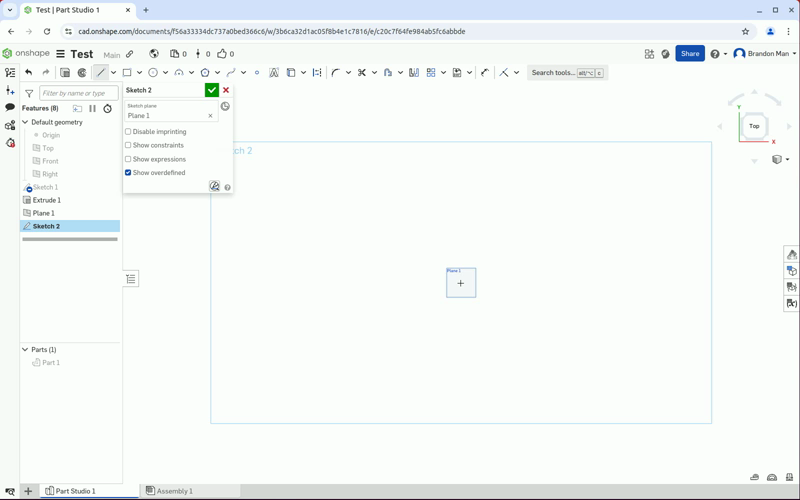
key_up(shift)
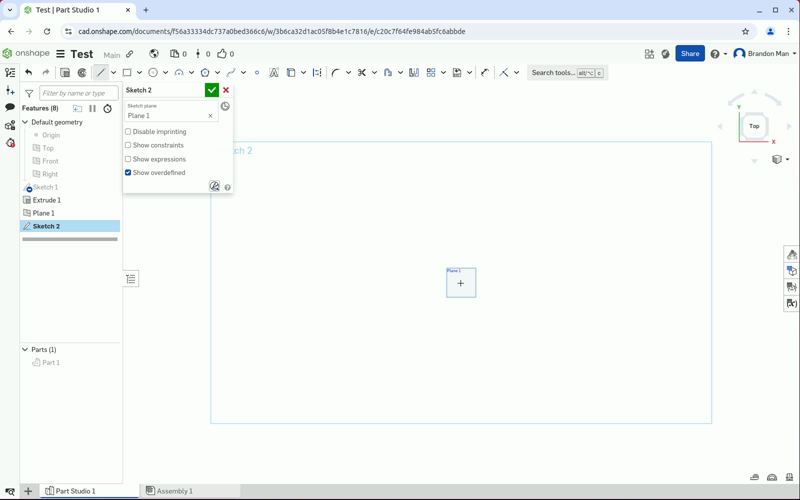
key_down(shift)
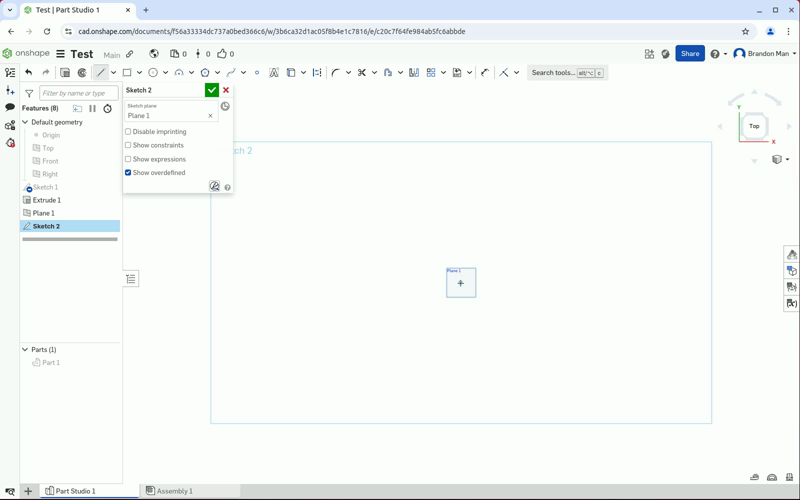
mouse_move(490, 282)
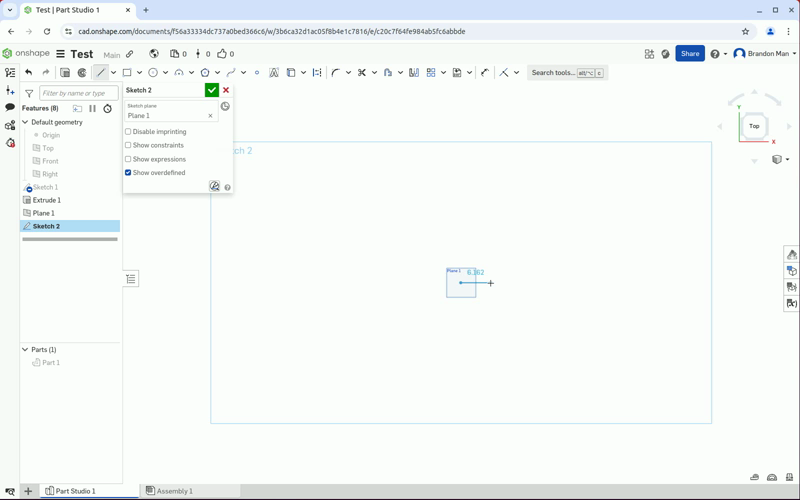
mouse_move(517, 282)
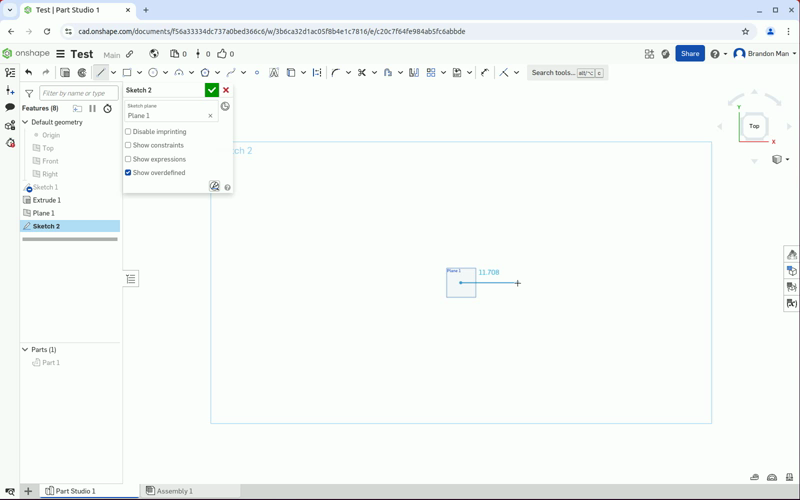
click(517, 282)
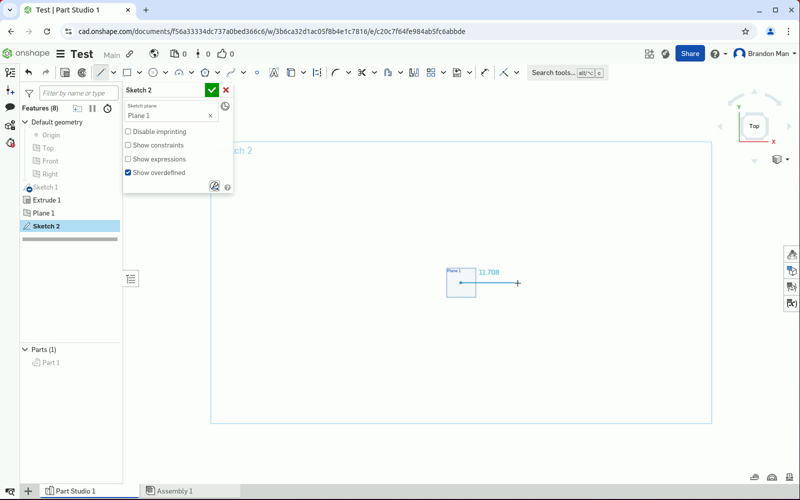
key_up(shift)
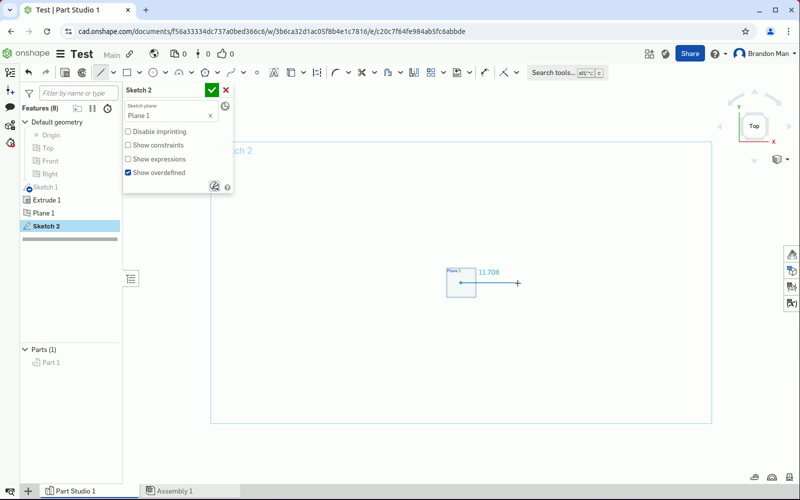
key_down(shift)
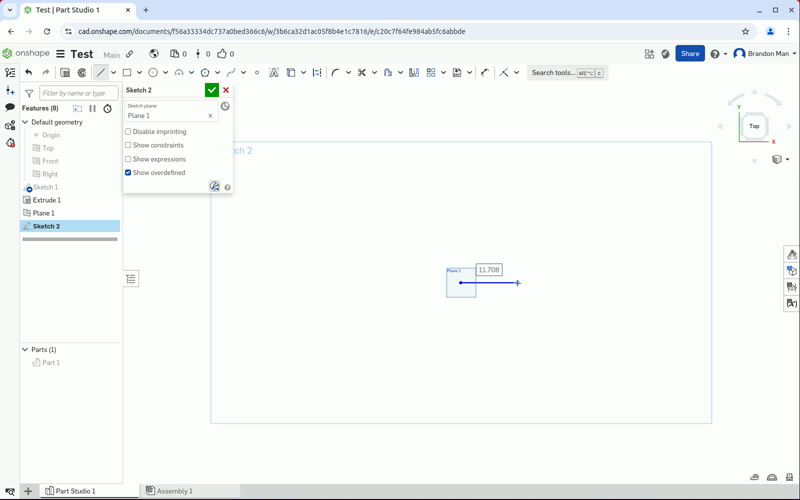
mouse_move(547, 282)
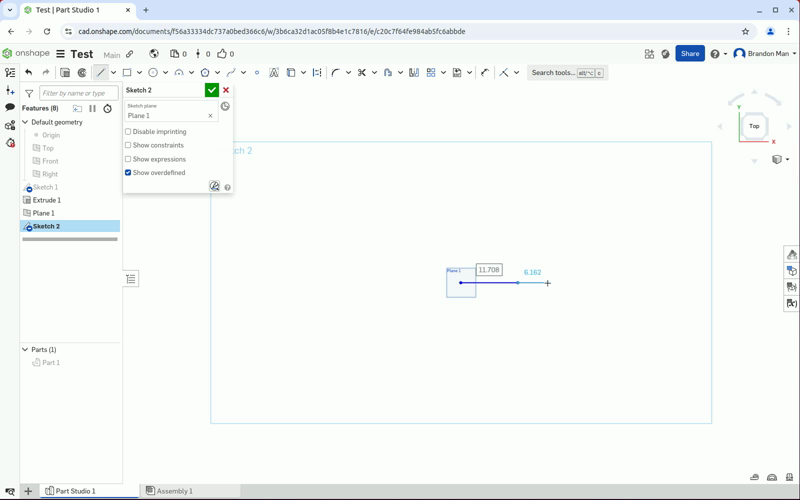
mouse_move(517, 226)
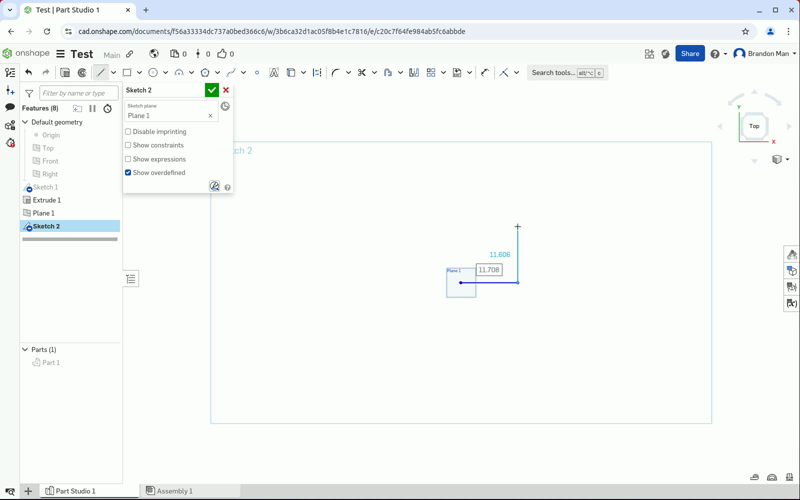
click(517, 226)
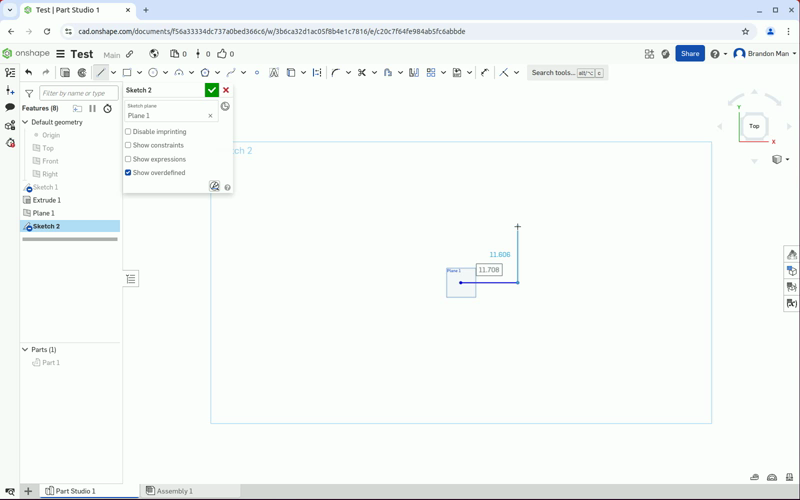
key_up(shift)
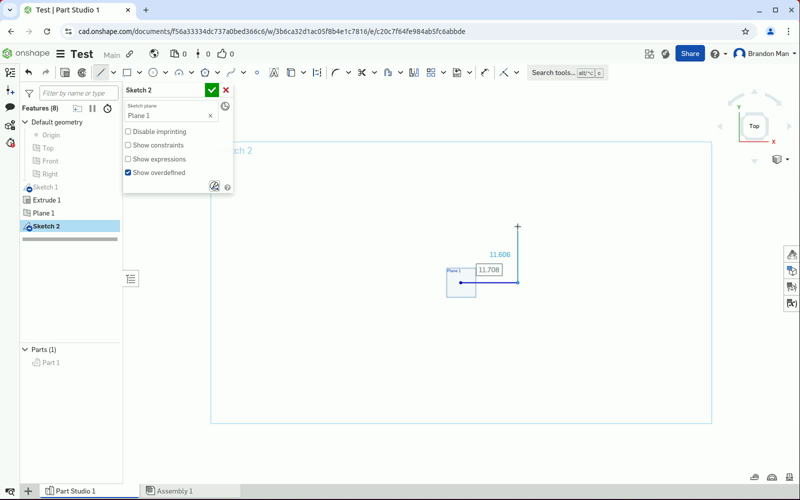
key_down(shift)
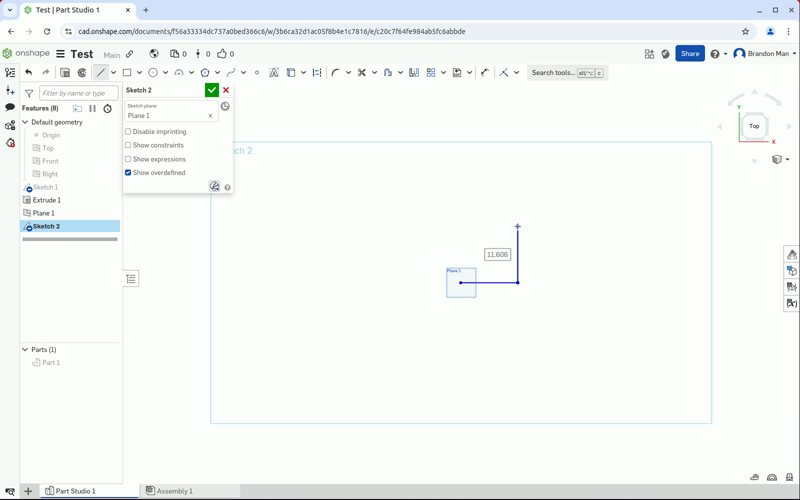
mouse_move(547, 226)
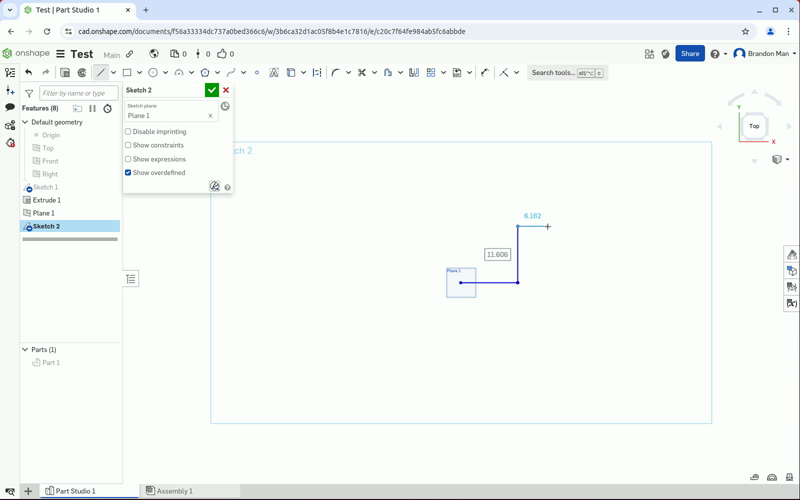
mouse_move(460, 226)
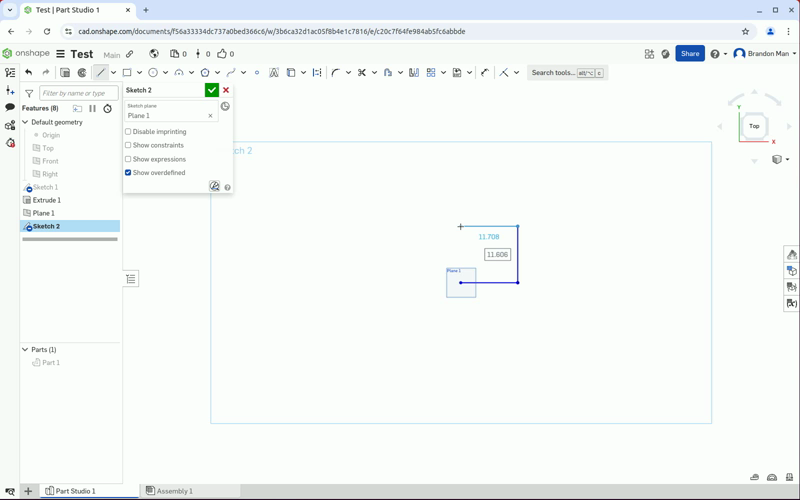
click(460, 226)
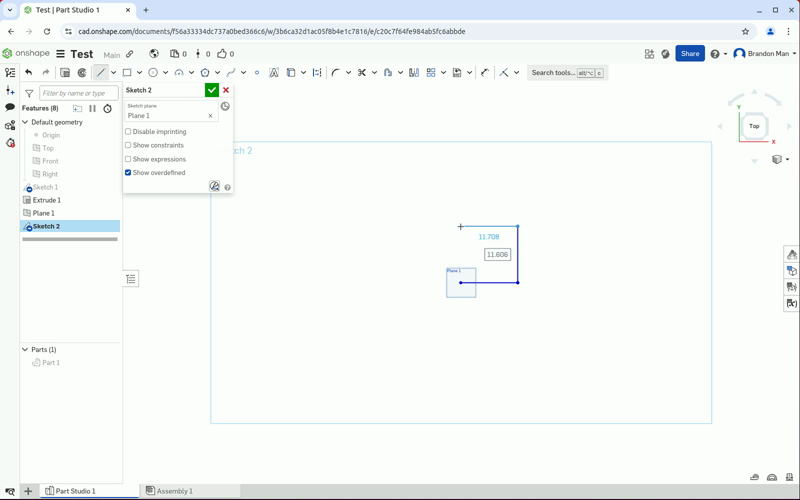
key_up(shift)
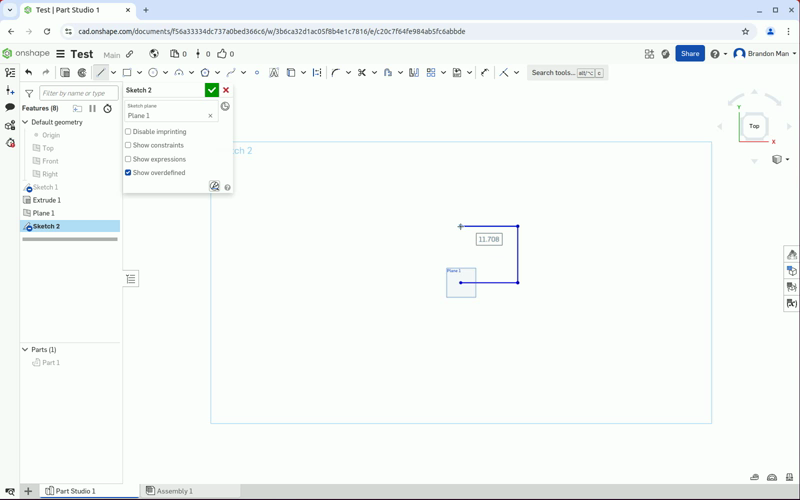
mouse_move(490, 226)
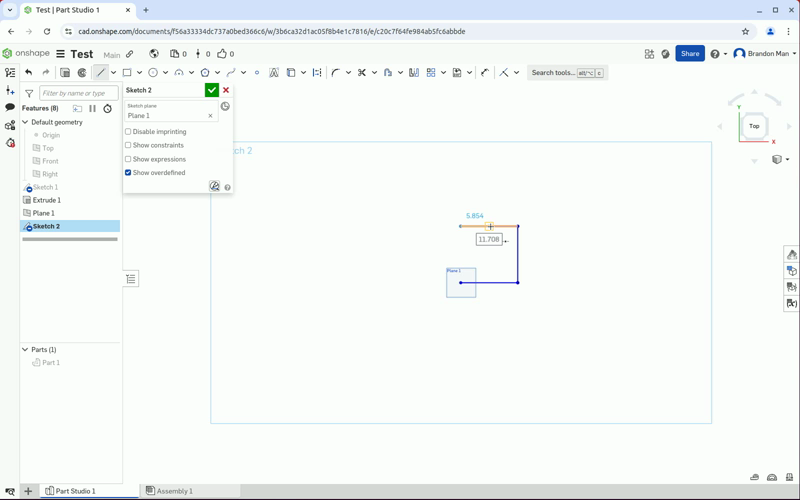
key_down(shift)
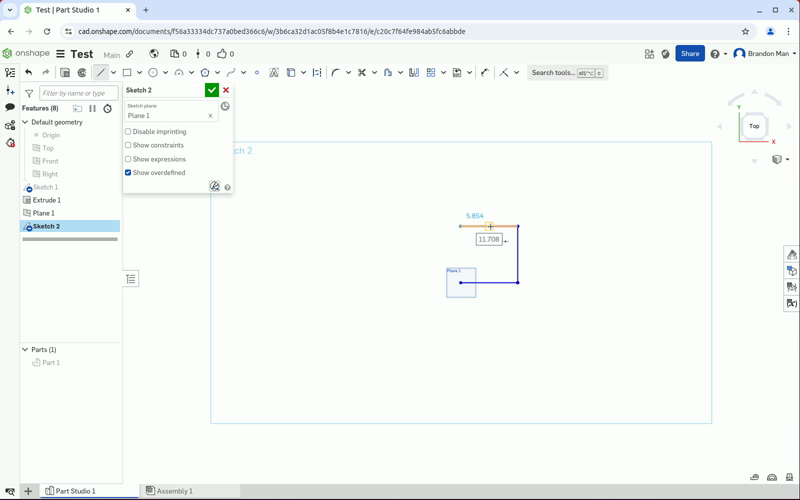
mouse_move(460, 282)
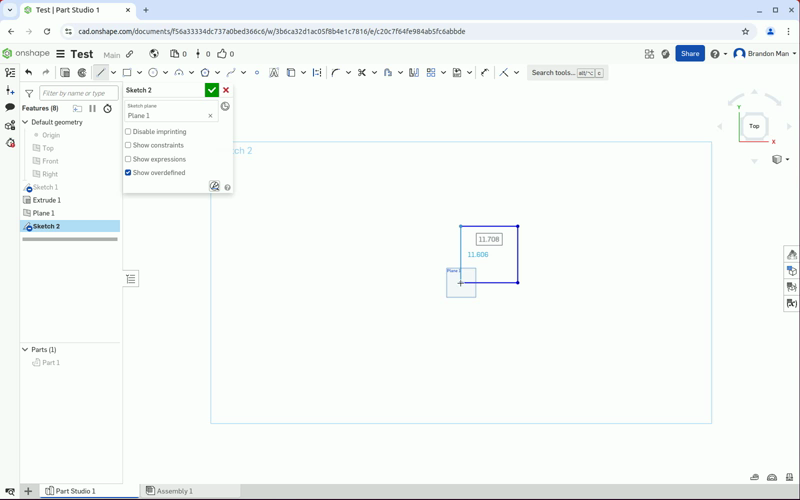
key_up(shift)
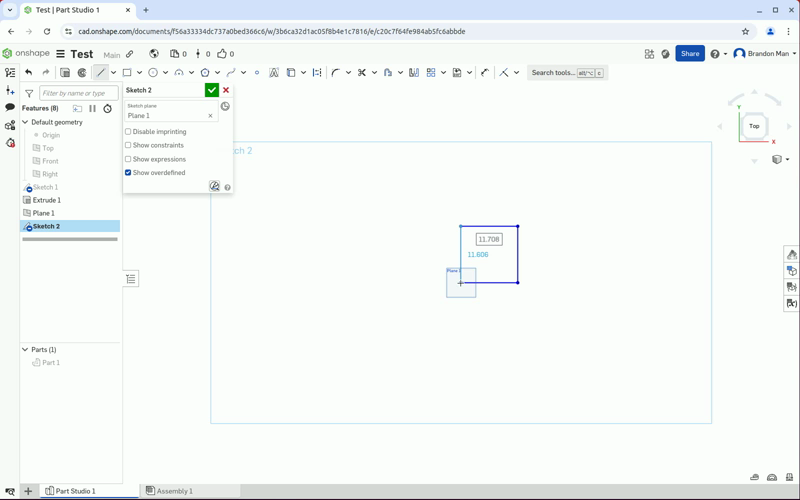
click(460, 282)
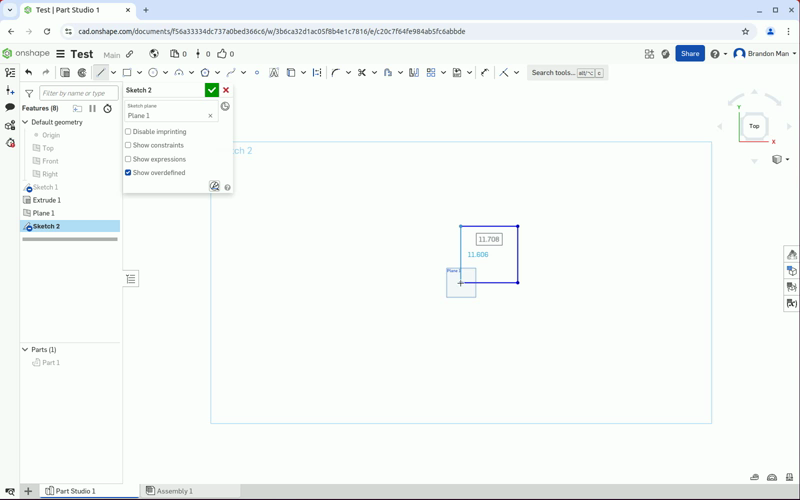
key(esc)
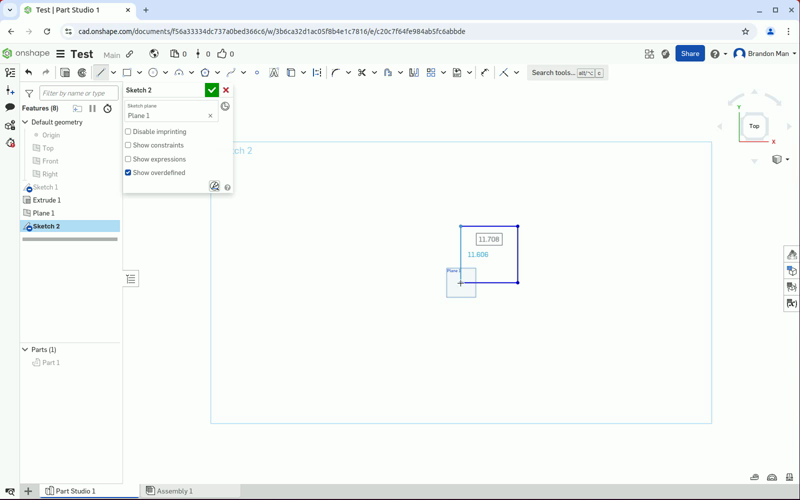
mouse_move(490, 276)
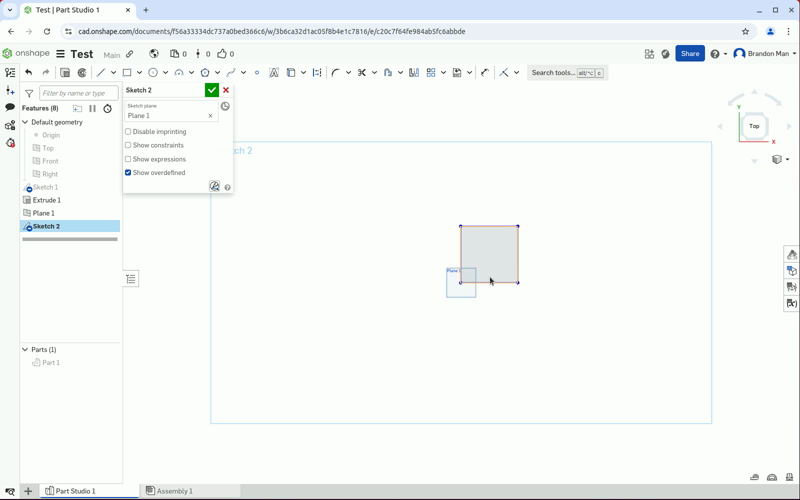
click(490, 276)
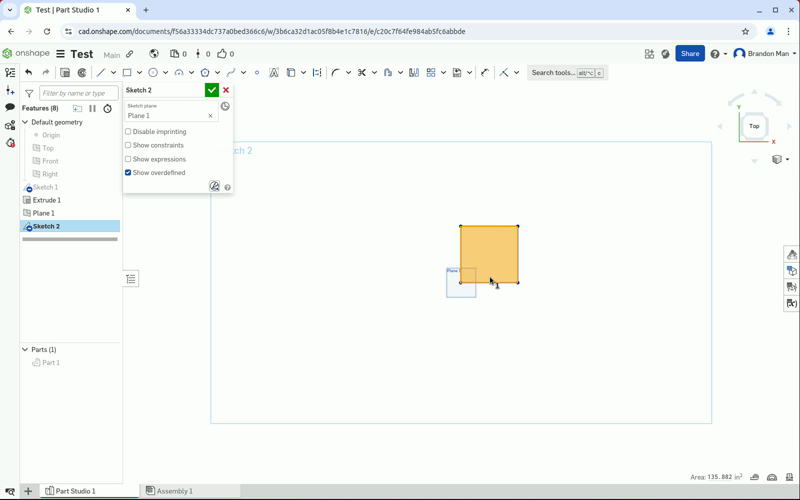
mouse_move(73, 352)
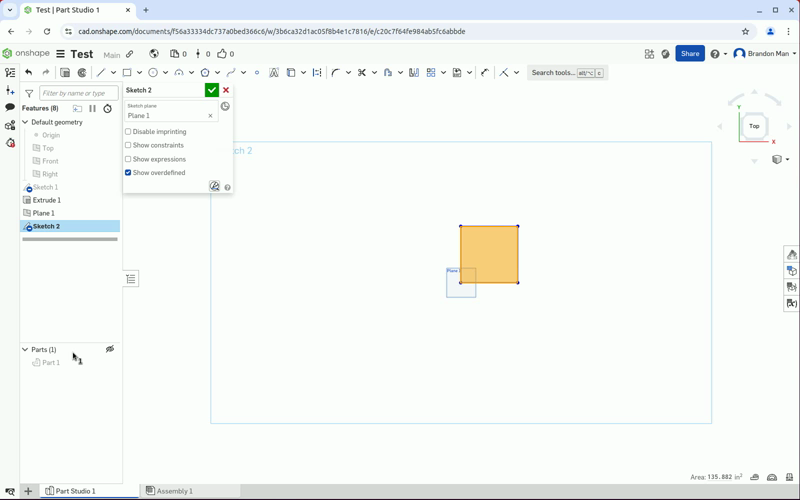
key(shift+y)
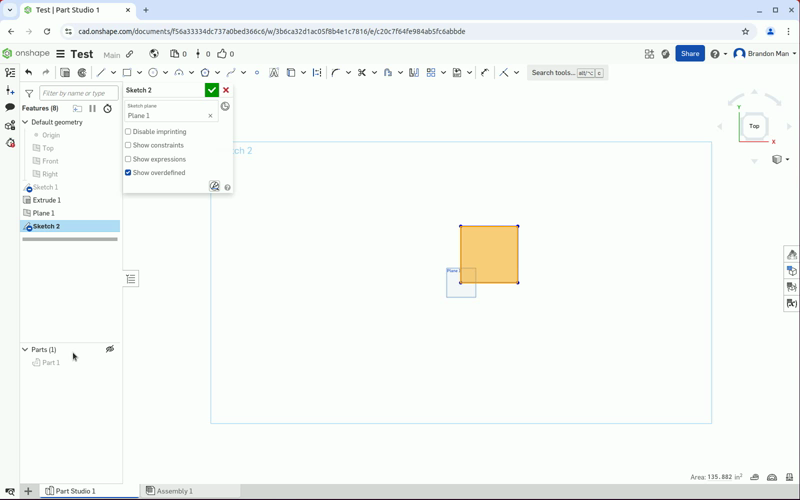
key(shift+e)
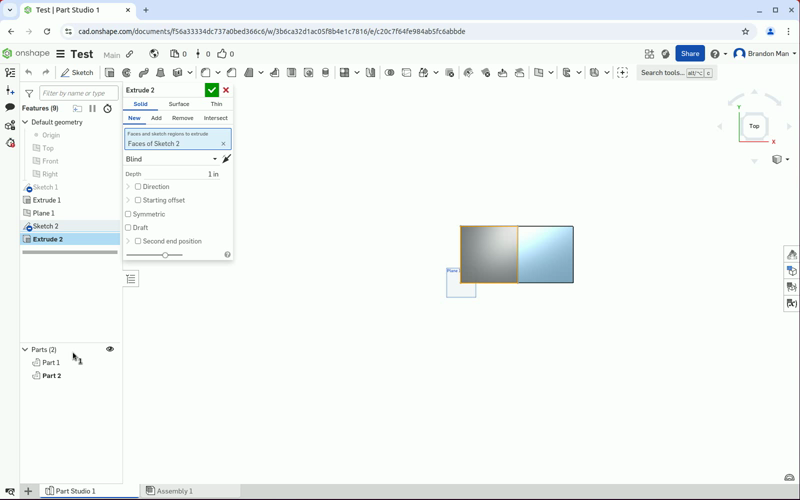
mouse_move(143, 106)
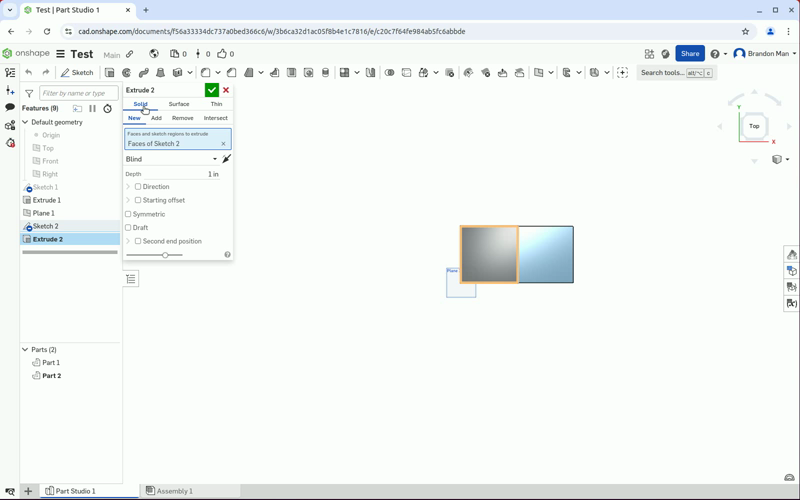
click(143, 106)
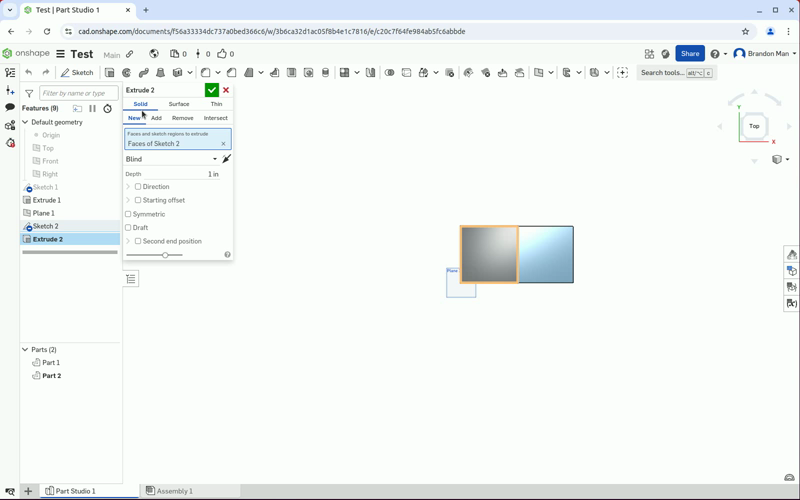
mouse_move(137, 120)
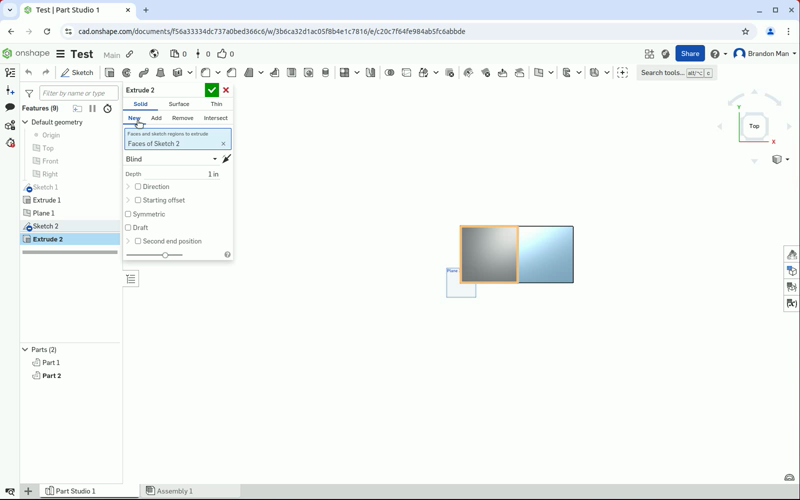
click(137, 120)
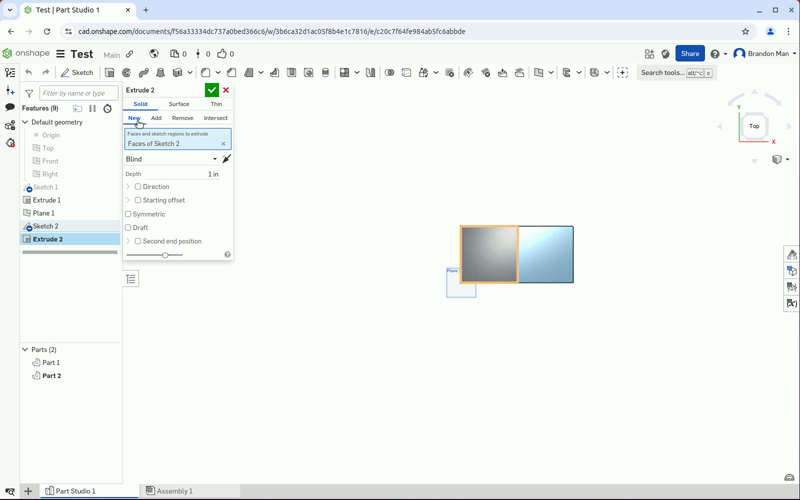
key(tab, 4)
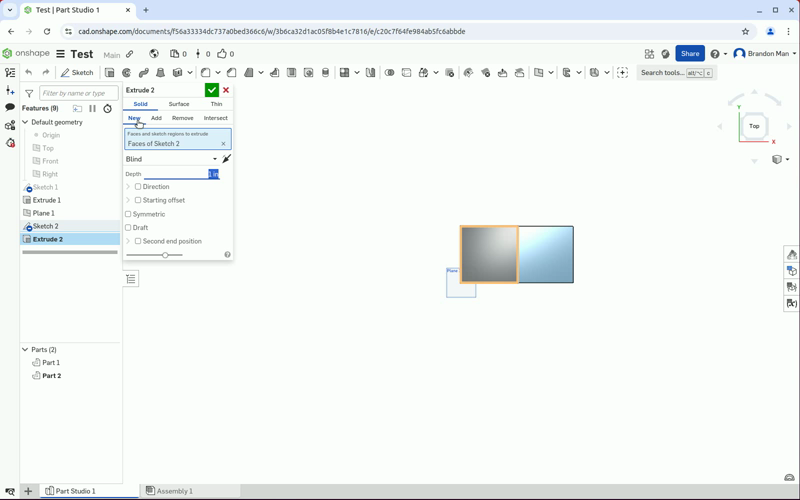
text(11.554)
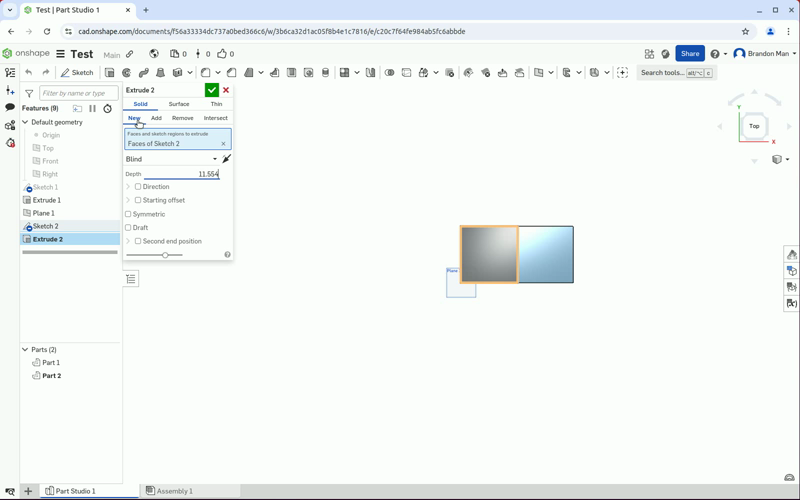
key(enter)
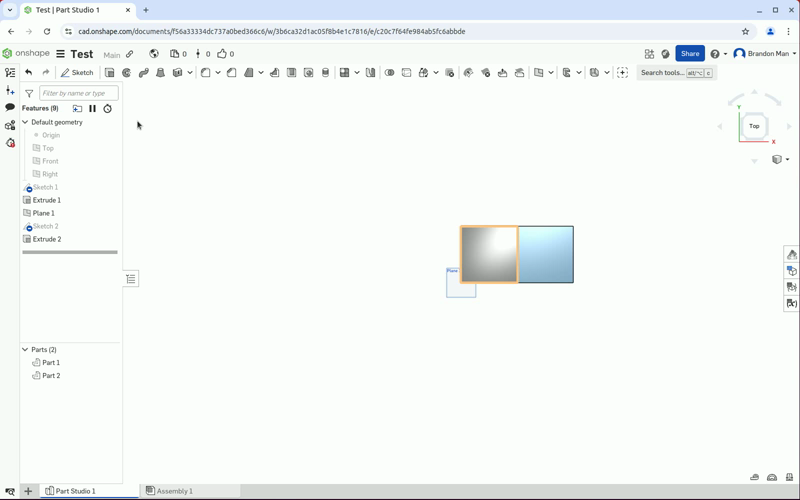
key(shift+h)
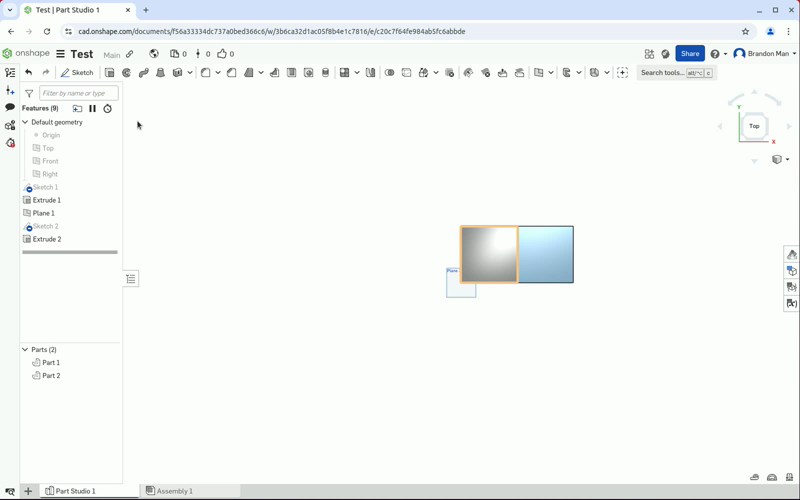
key(shift+h)
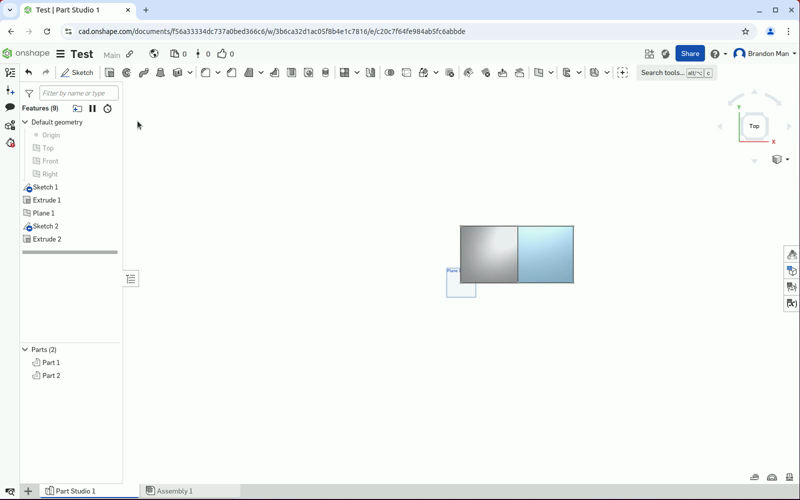
key(shift+7)
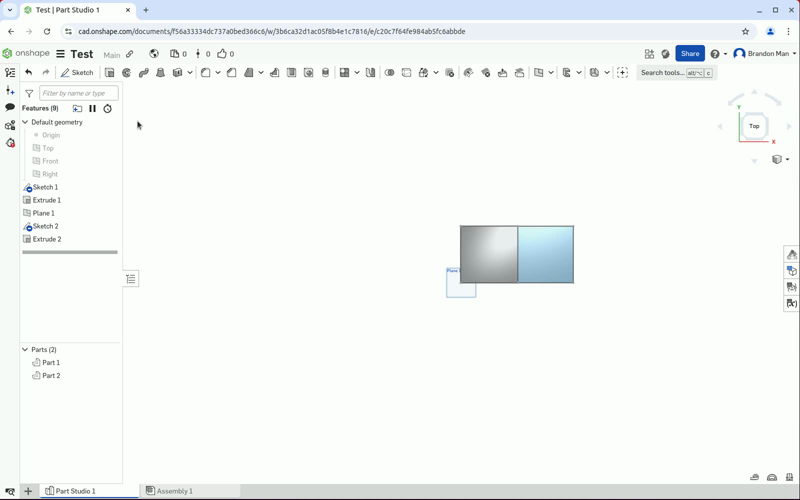
key(up, 3)
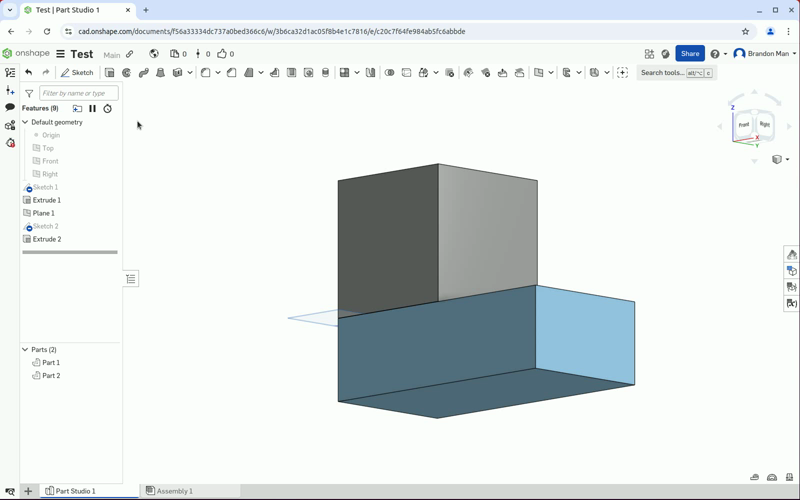
key(left, 3)
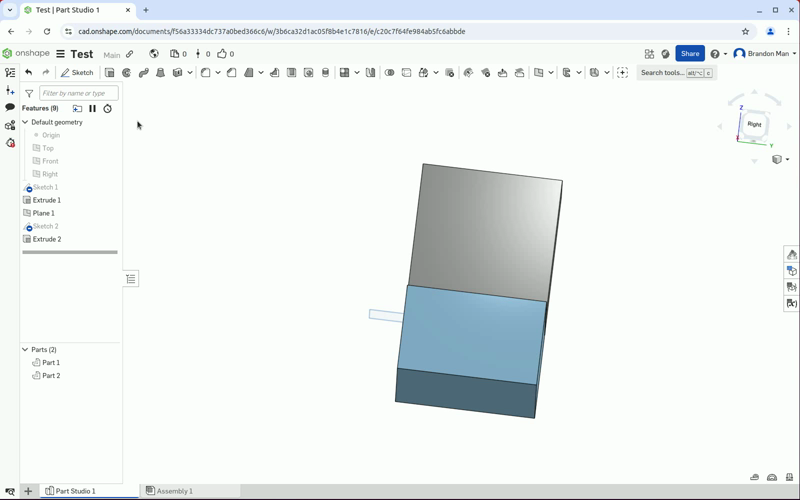
key(right, 3)
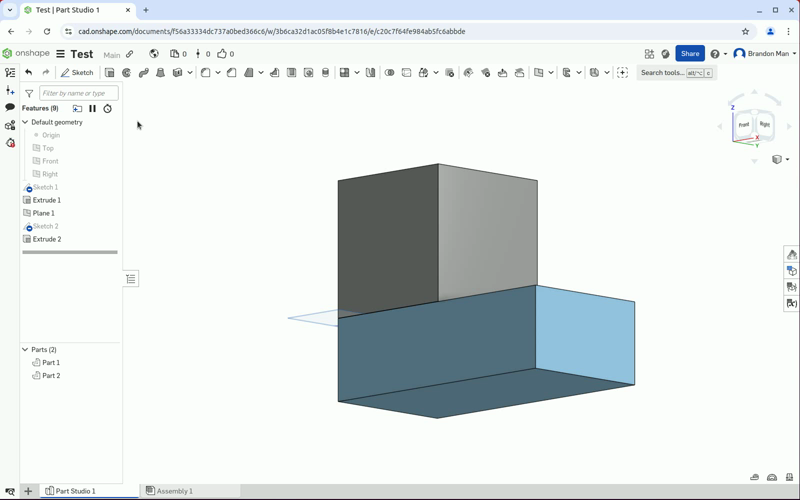
key(down, 3)
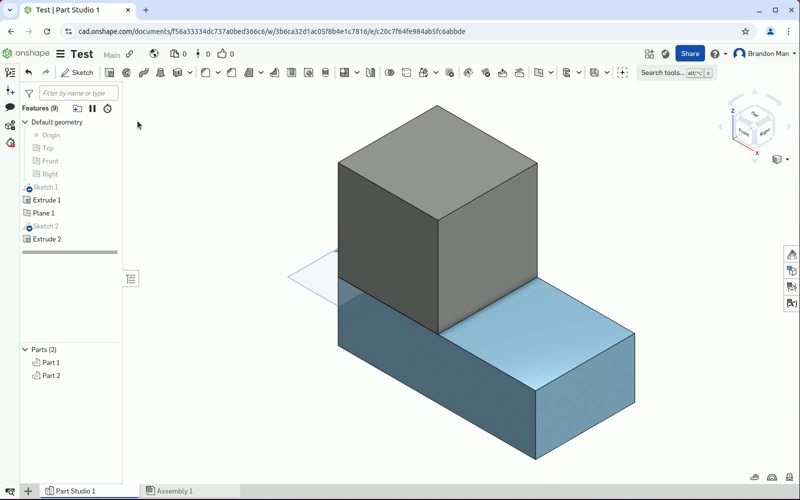
mouse_move(73, 189)
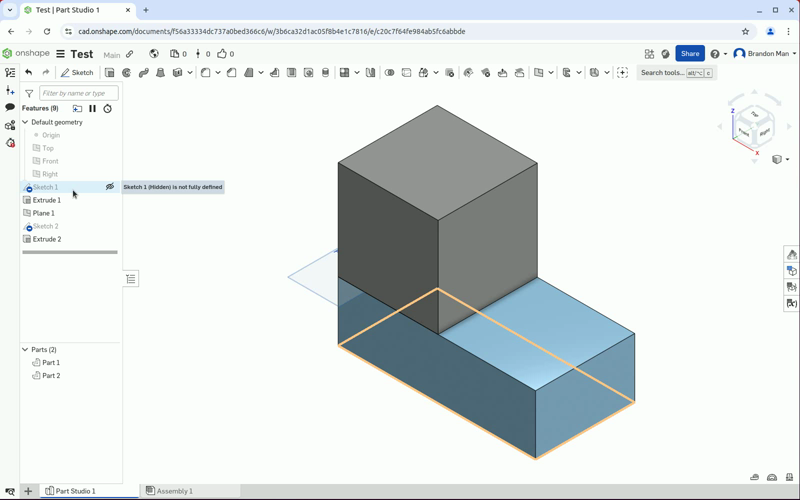
click(73, 189)